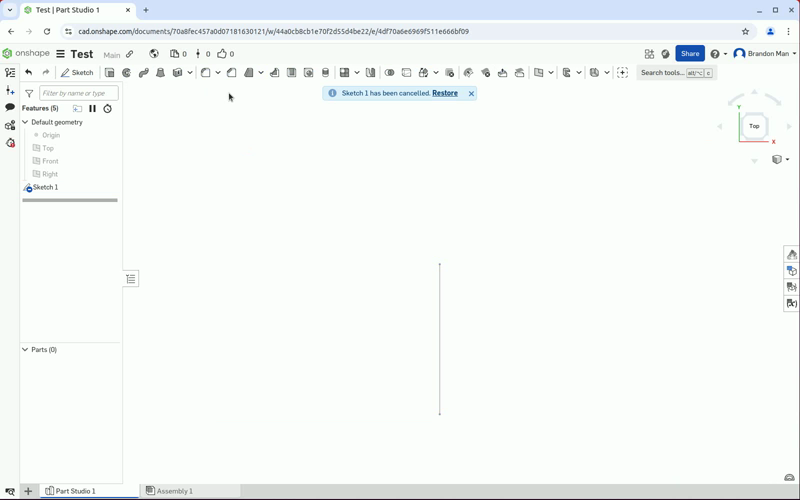
key(shift+h)
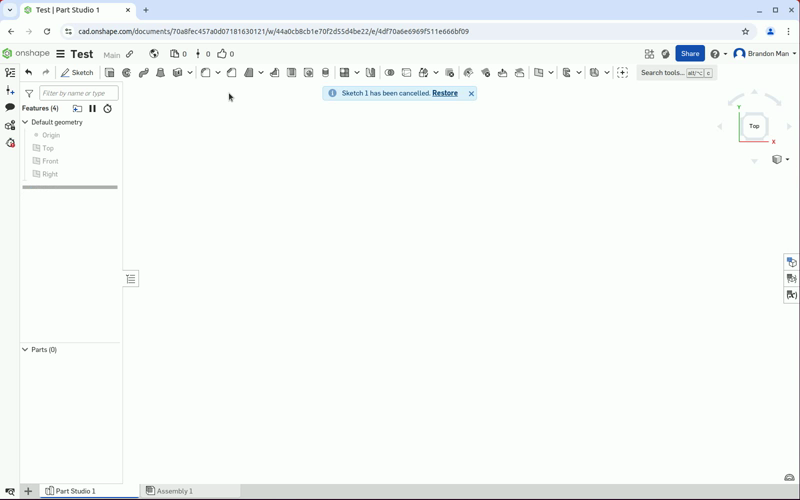
mouse_move(73, 352)
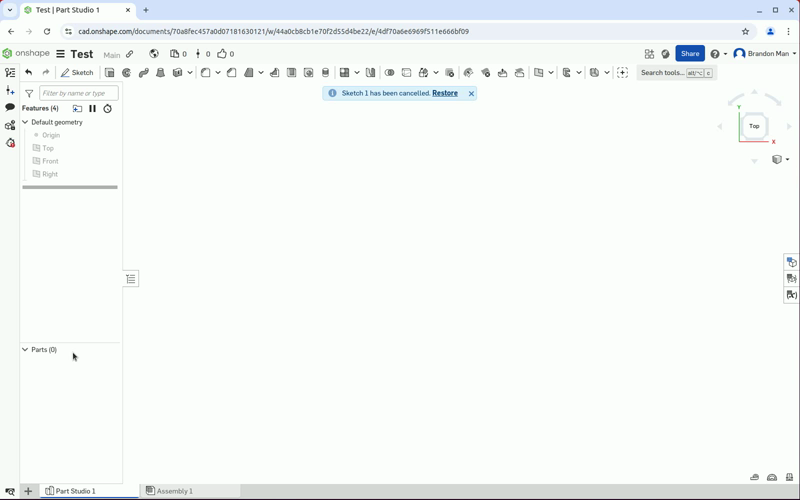
key(y)
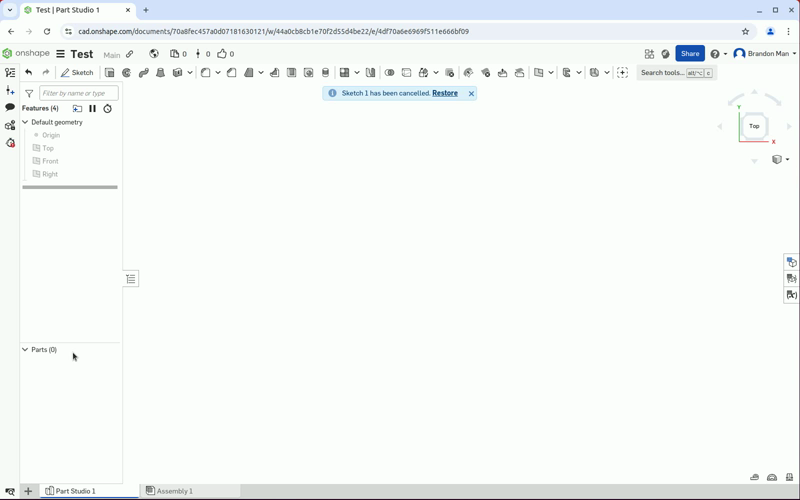
key(shift+p)
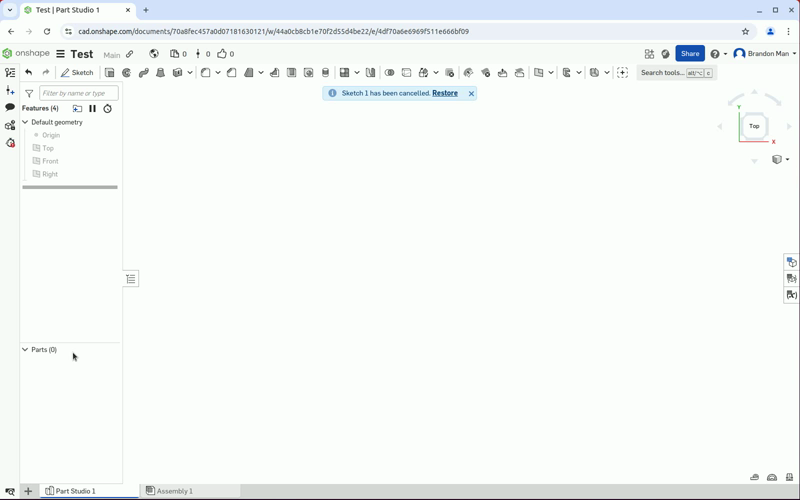
key(space)
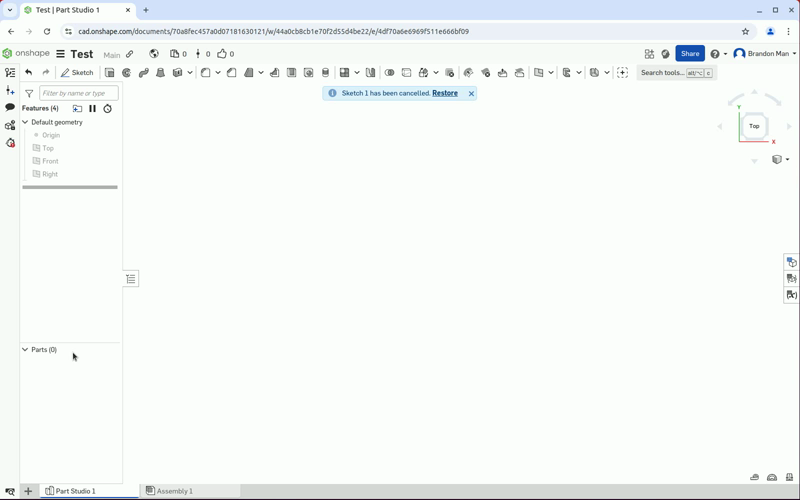
key_down(shift)
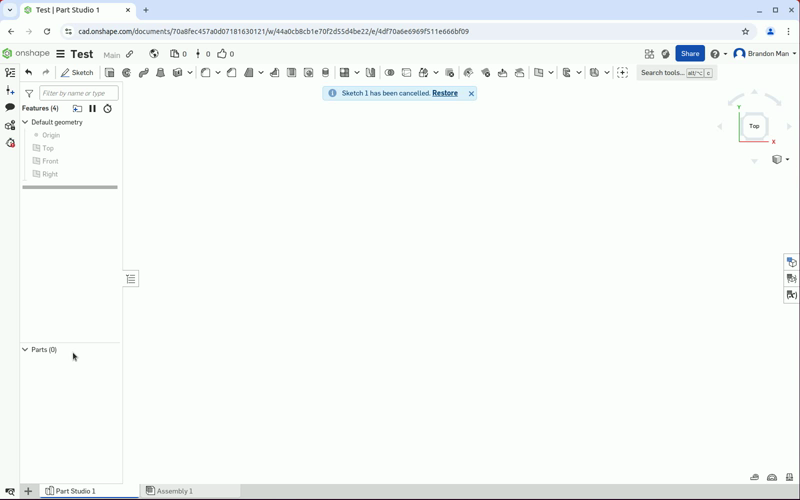
key(up)
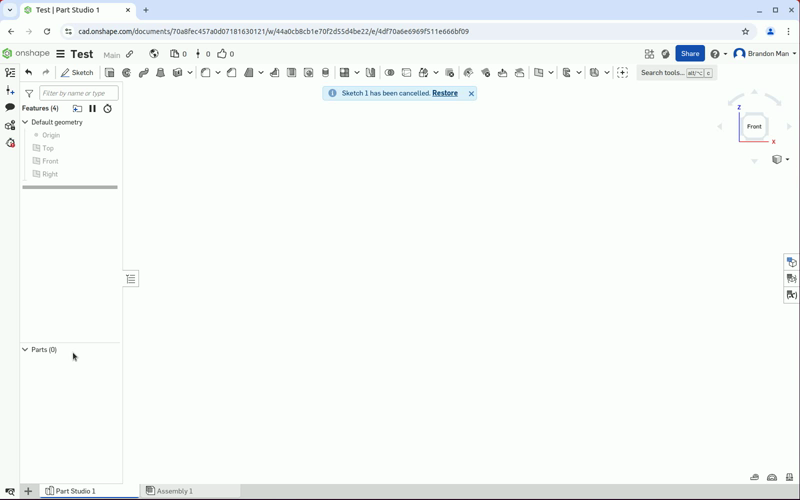
key_up(shift)
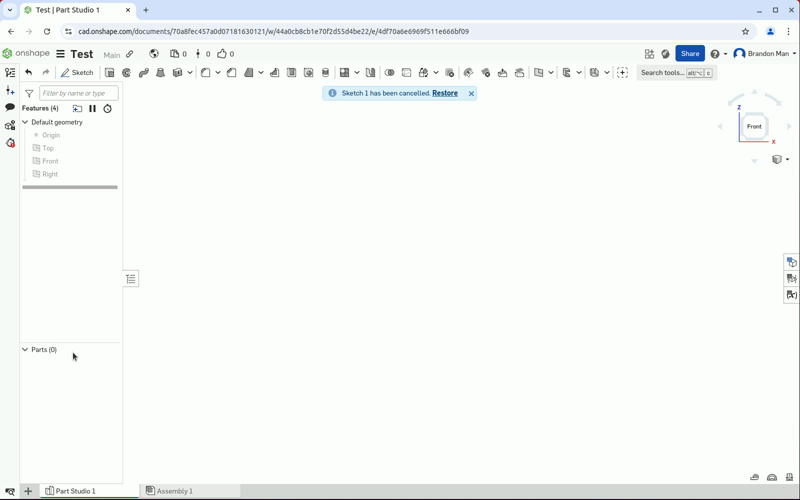
key(space)
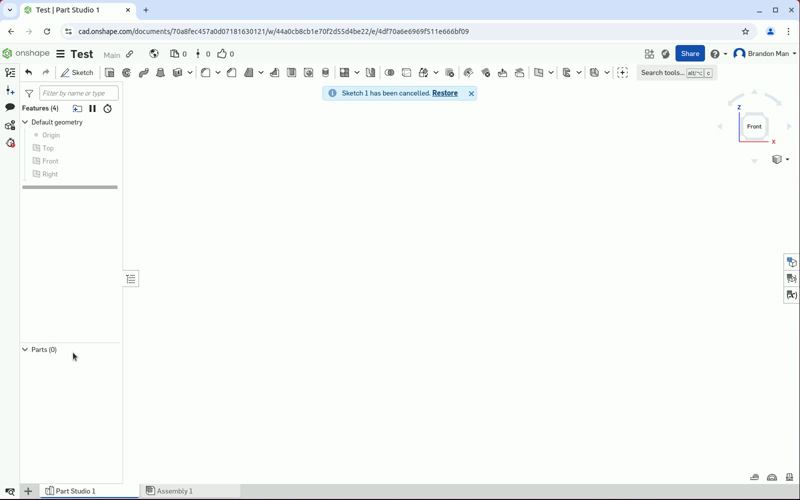
key_down(shift)
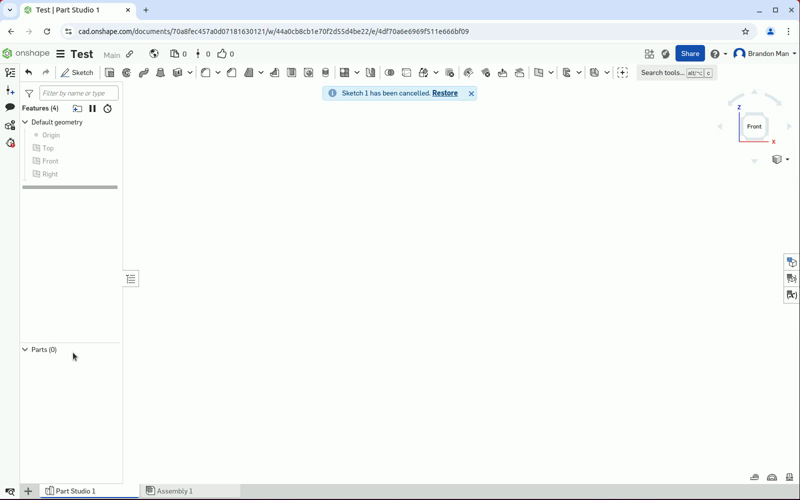
key(left)
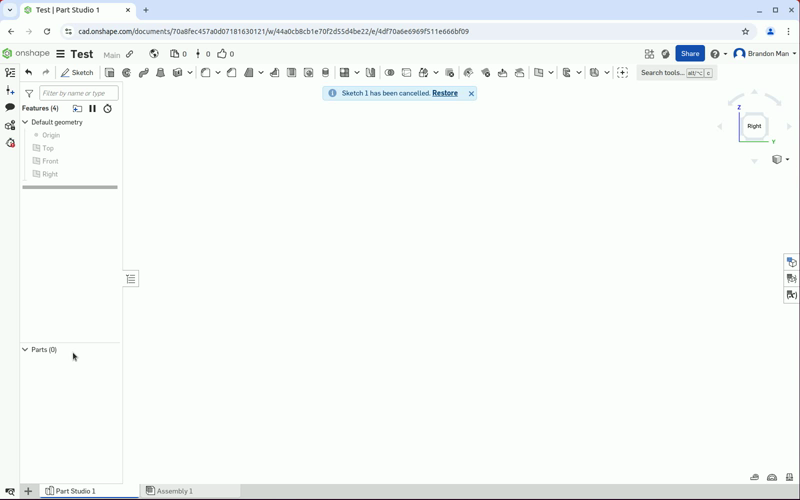
key_up(shift)
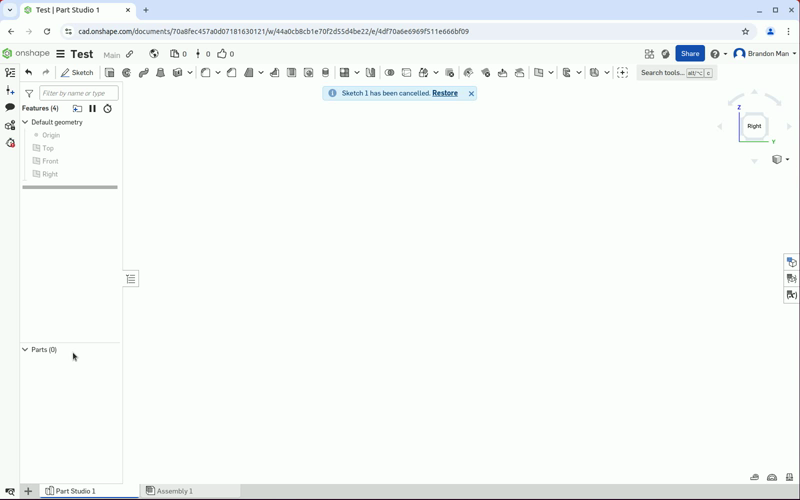
mouse_move(73, 352)
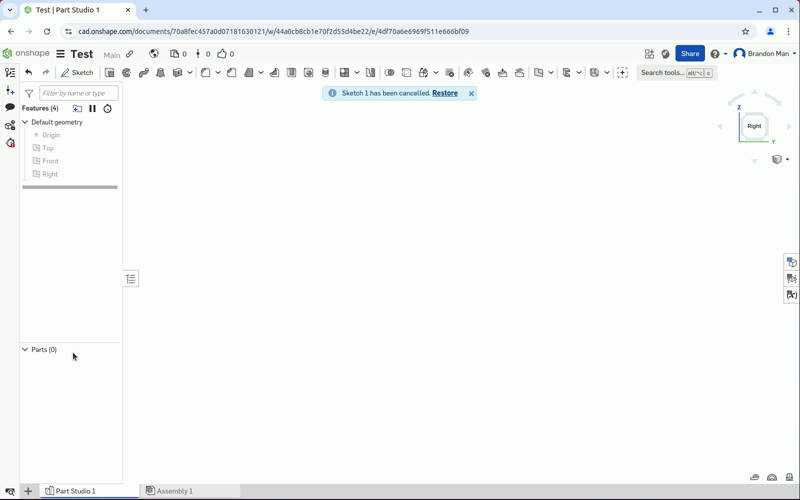
key(shift+y)
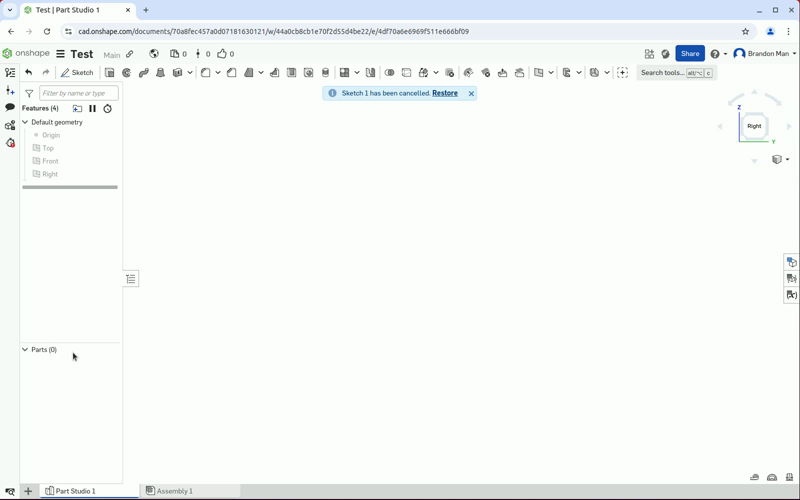
key(shift+s)
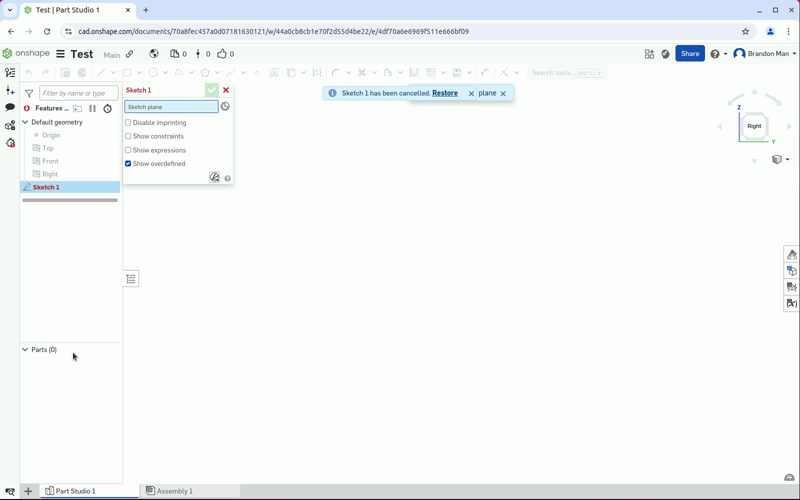
mouse_move(73, 176)
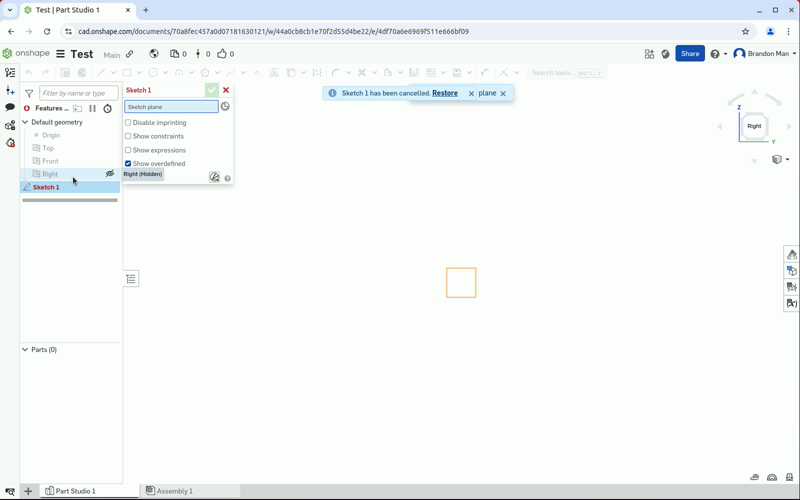
click(73, 176)
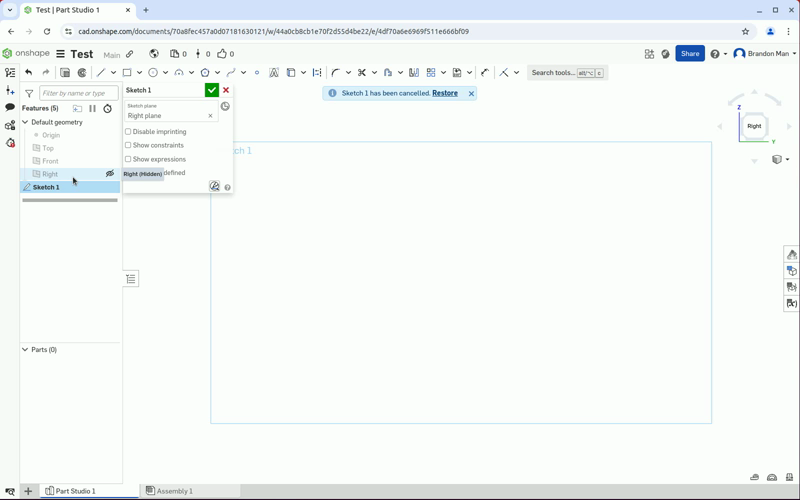
mouse_move(73, 352)
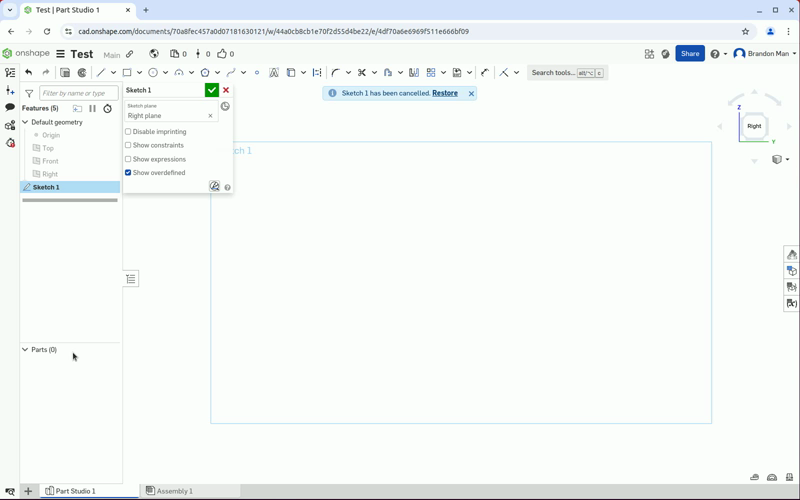
key(y)
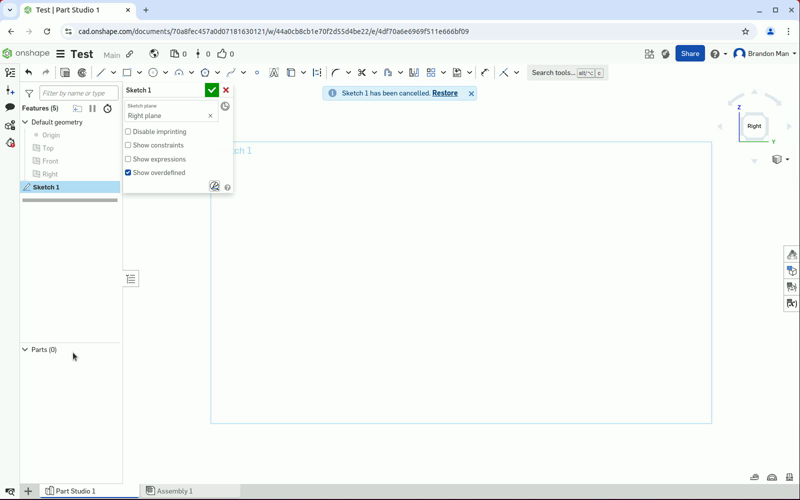
key(l)
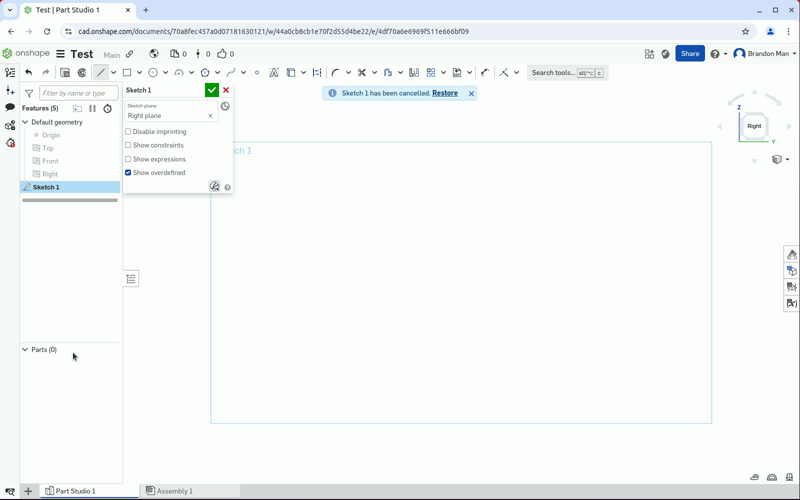
key_down(shift)
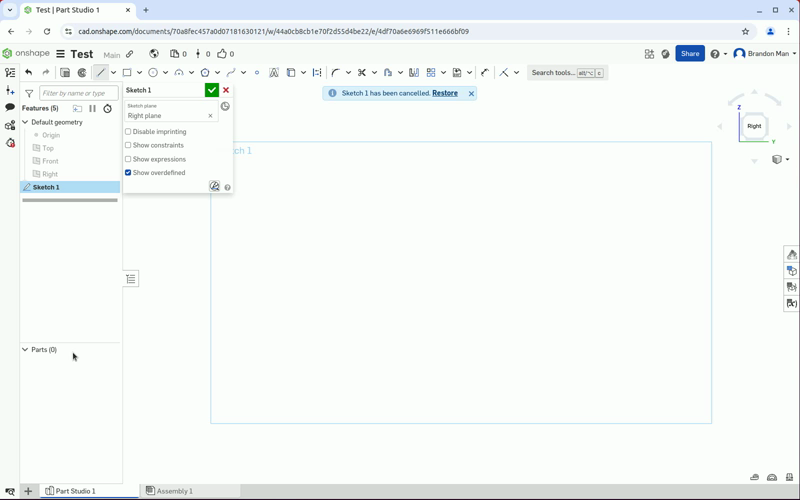
mouse_move(395, 320)
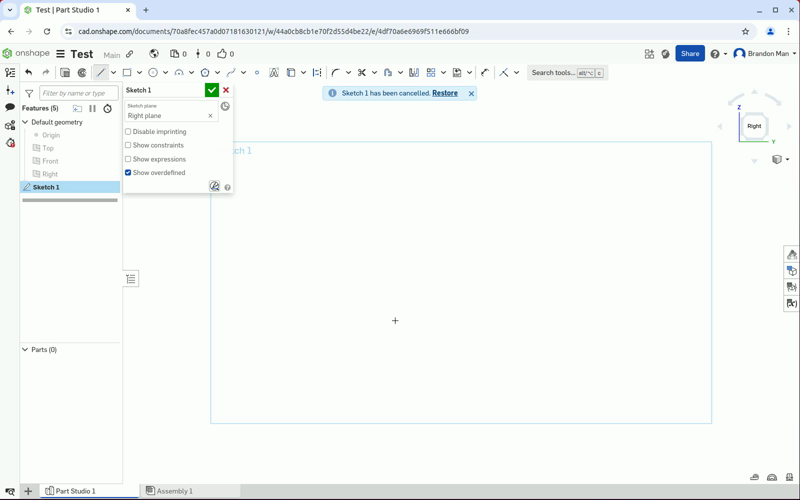
click(395, 320)
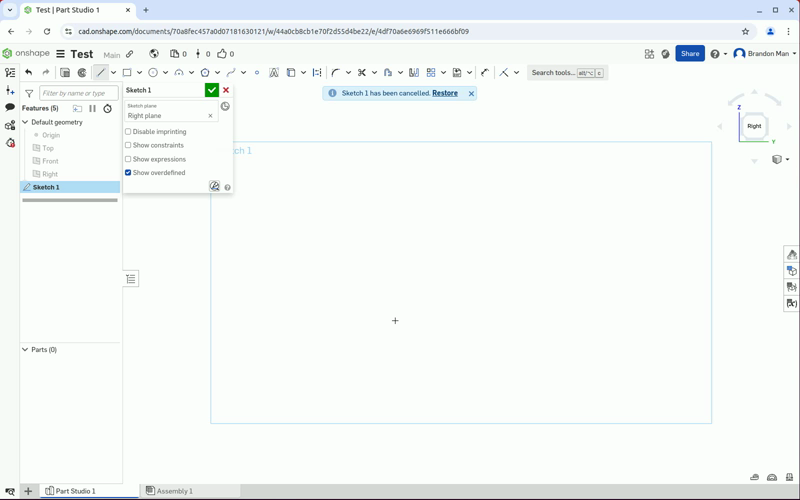
key_up(shift)
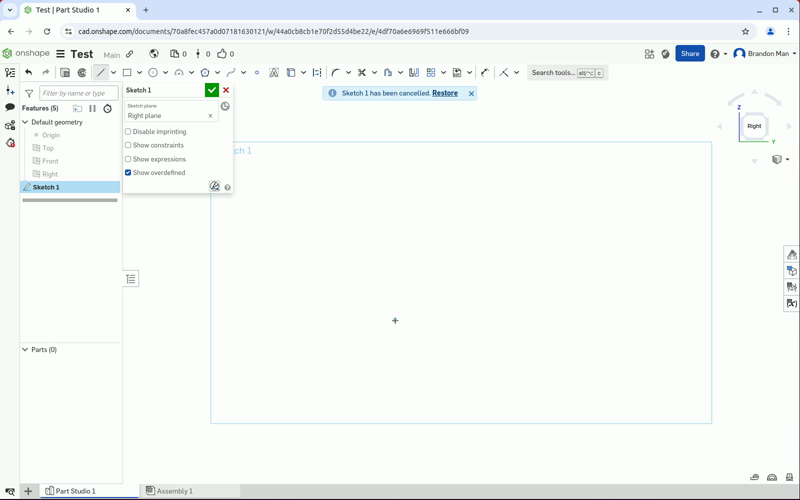
key_down(shift)
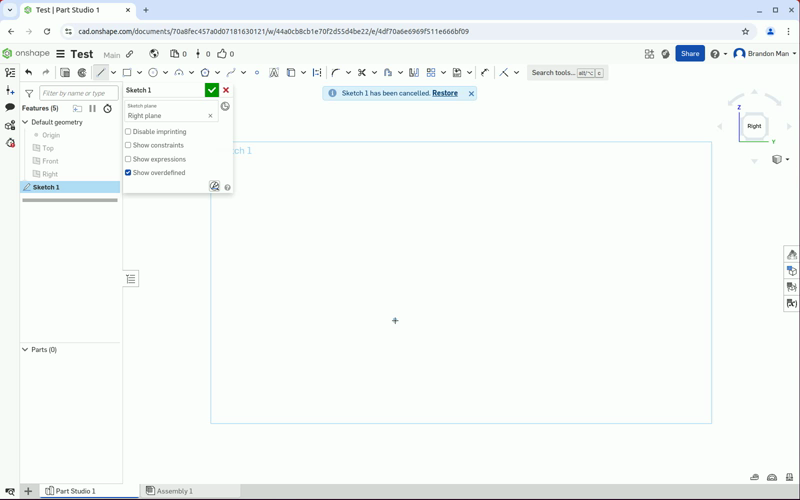
mouse_move(470, 320)
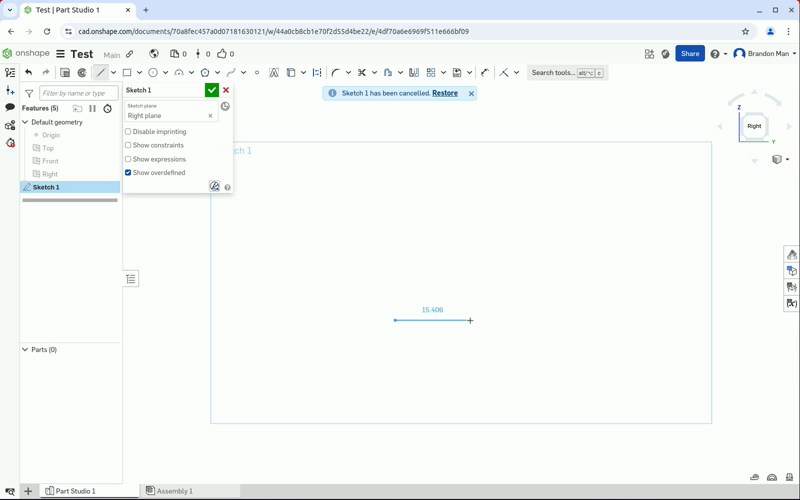
click(470, 320)
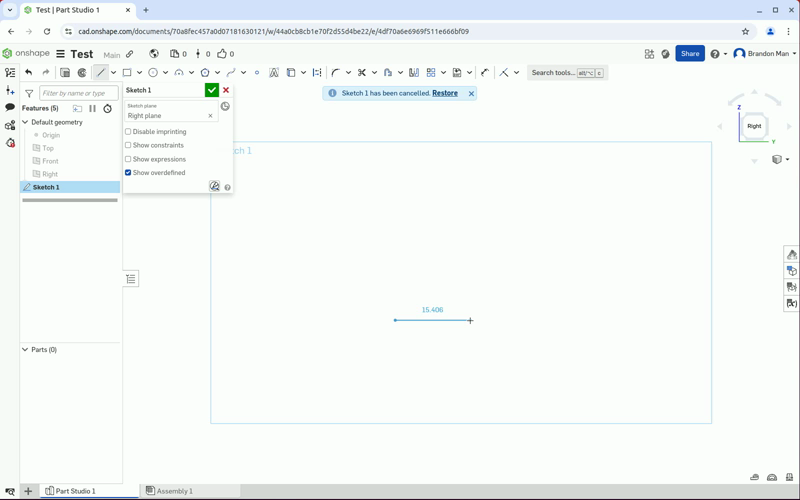
key_up(shift)
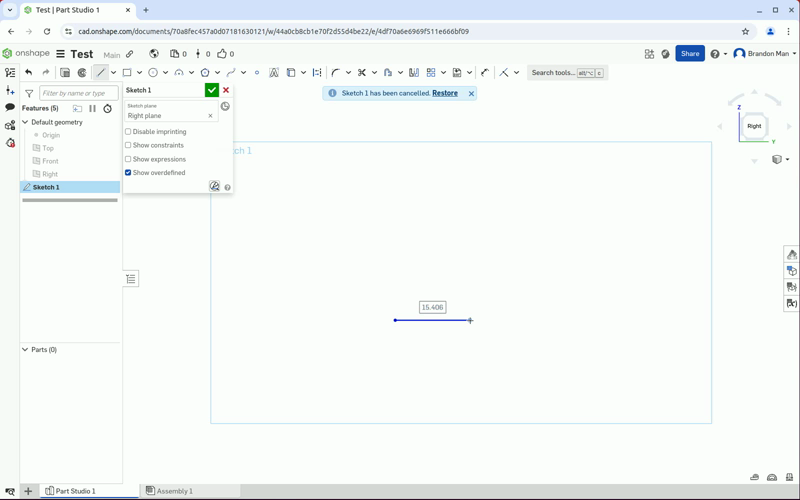
key_down(shift)
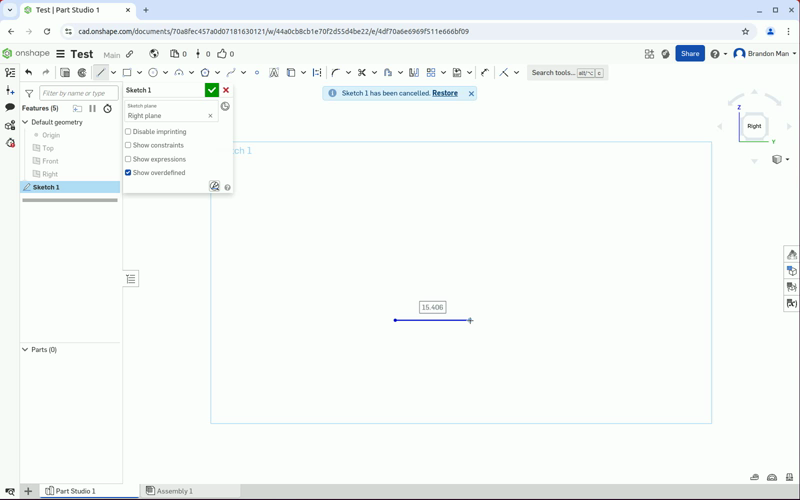
mouse_move(395, 219)
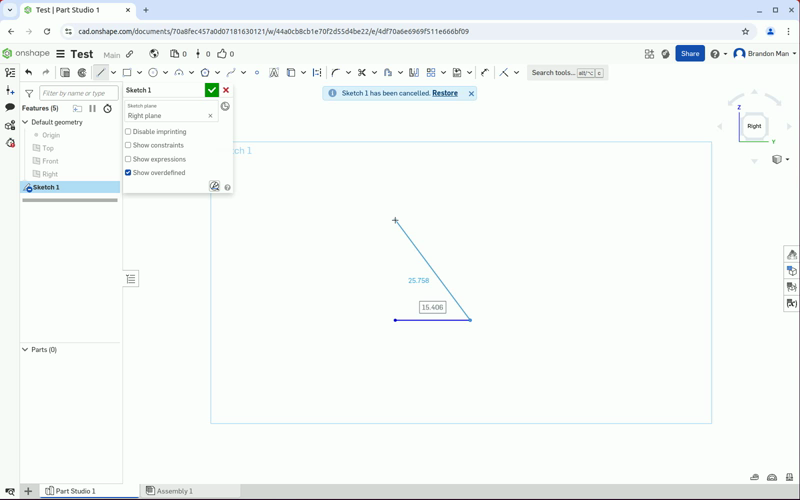
click(395, 219)
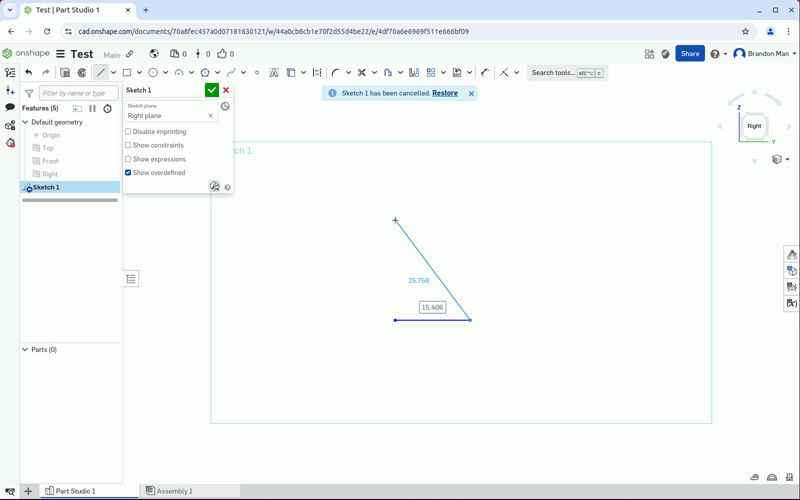
key_up(shift)
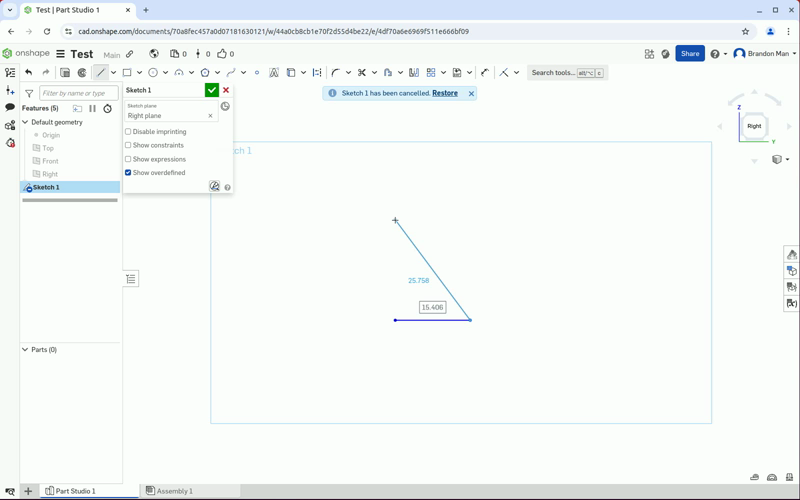
key_down(shift)
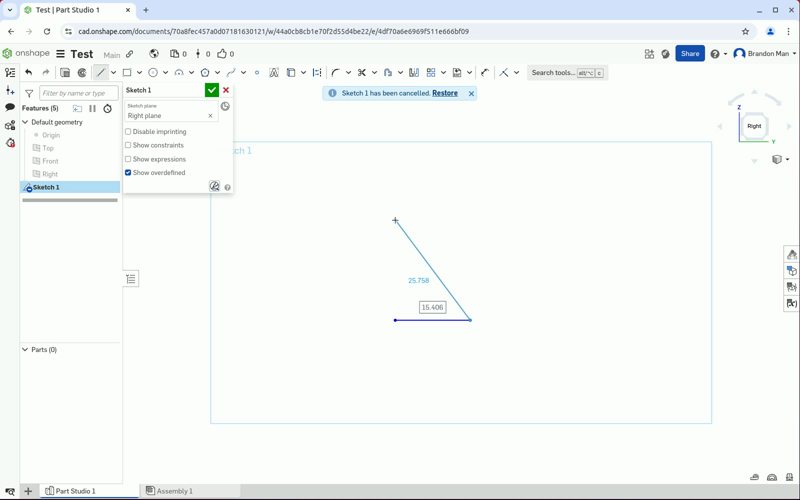
mouse_move(395, 320)
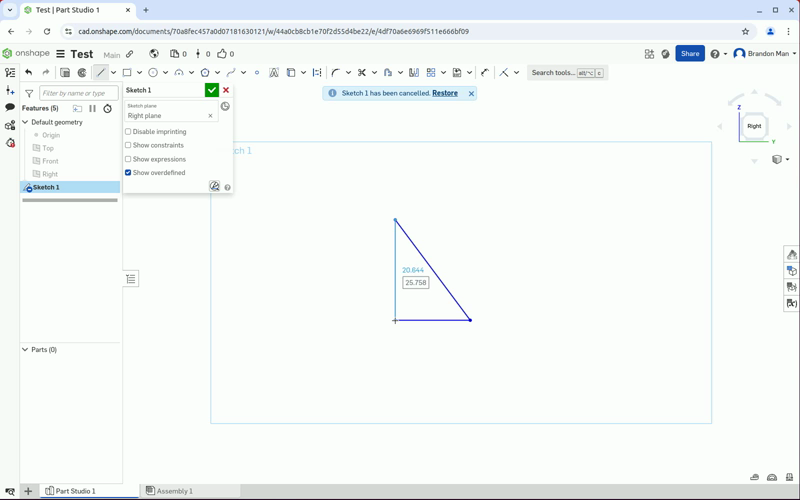
key_up(shift)
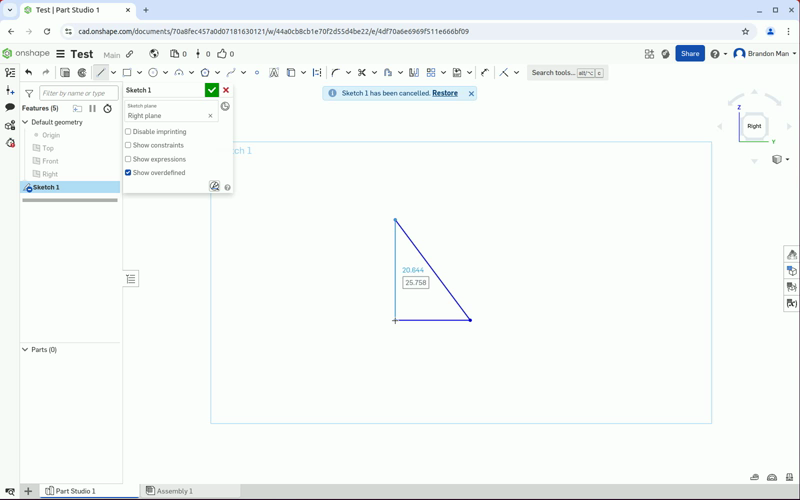
click(395, 320)
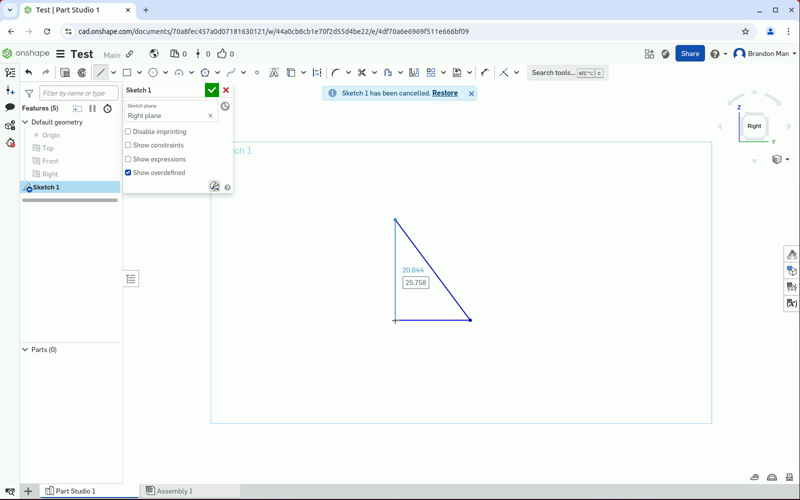
key(esc)
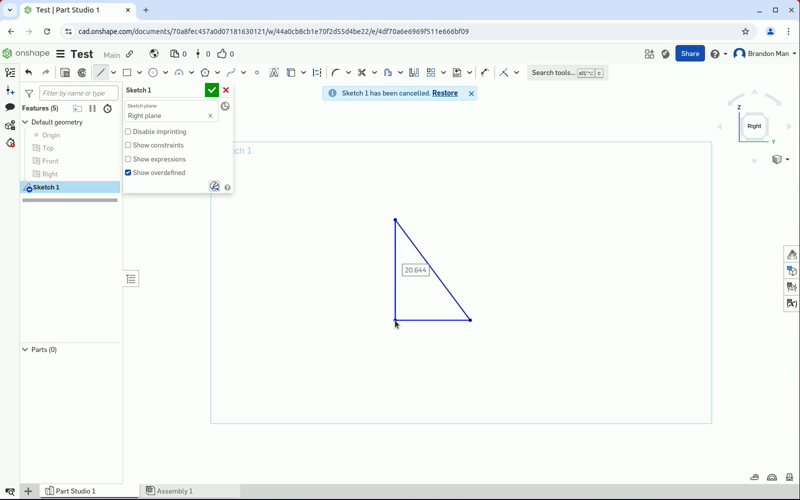
mouse_move(448, 305)
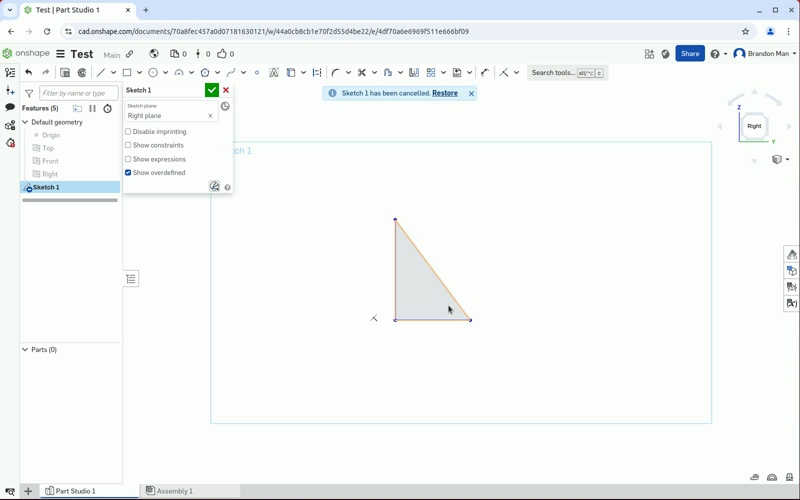
click(448, 305)
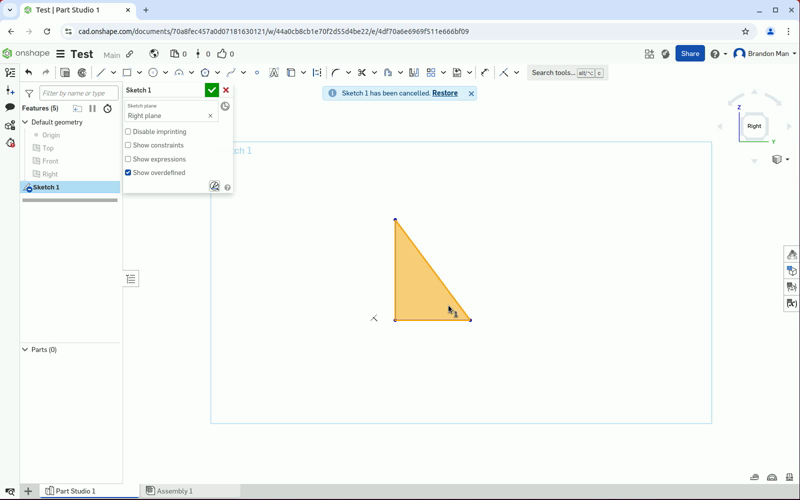
mouse_move(73, 352)
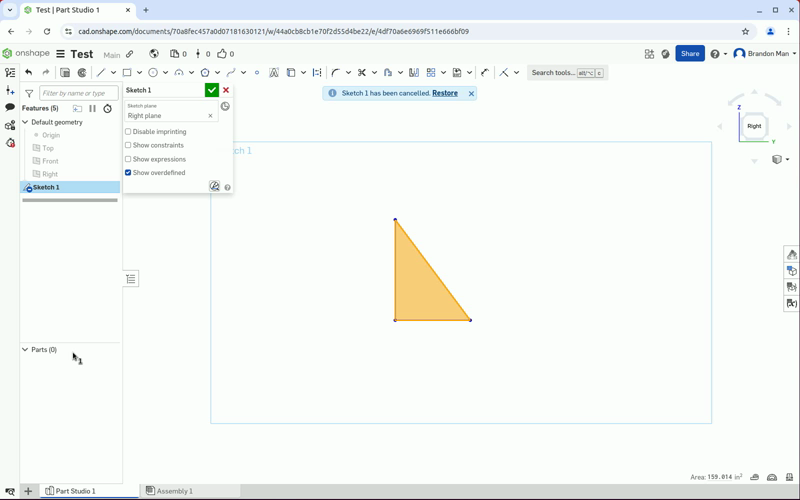
key(shift+y)
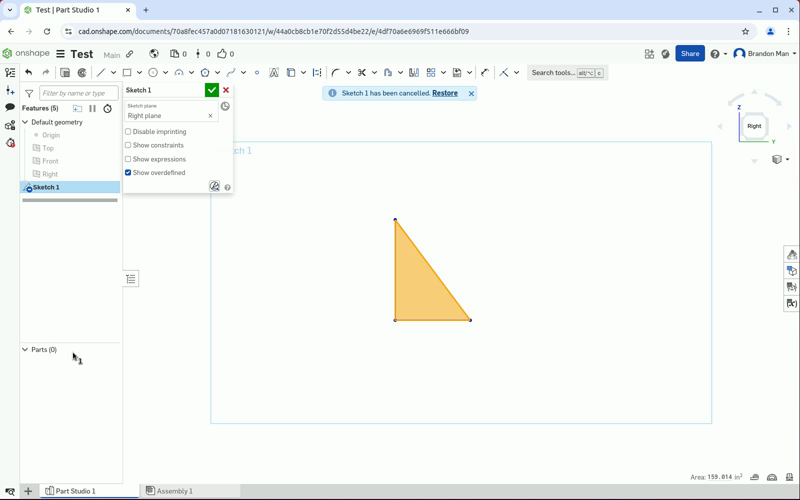
key(shift+e)
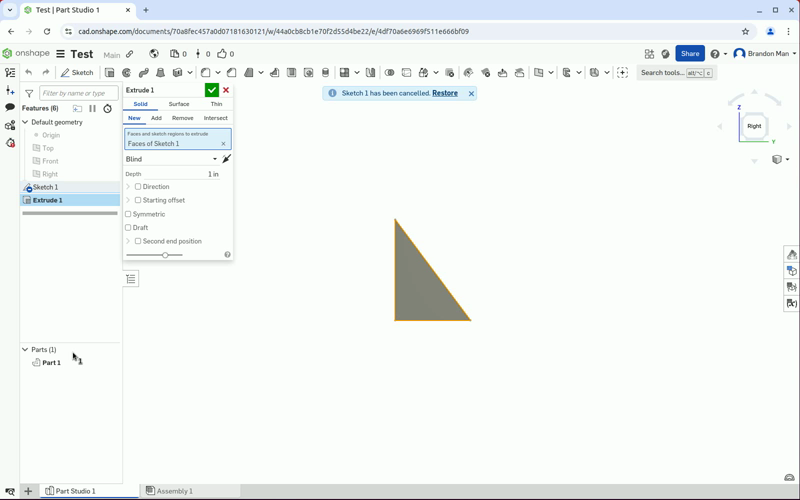
mouse_move(143, 106)
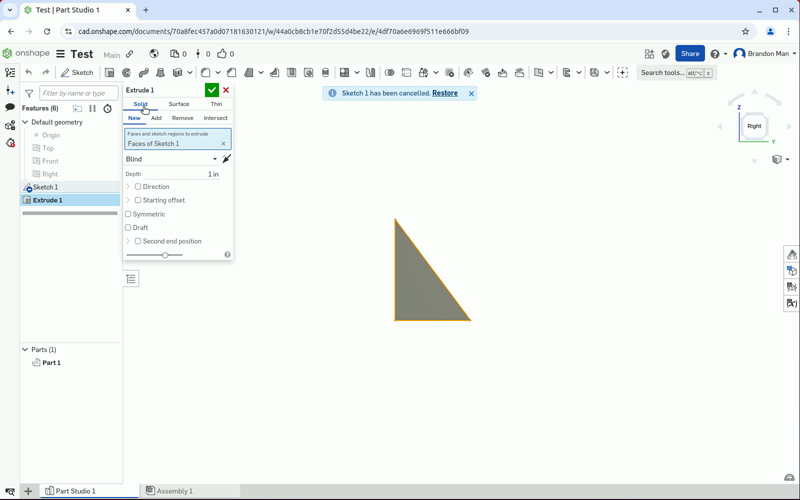
click(143, 106)
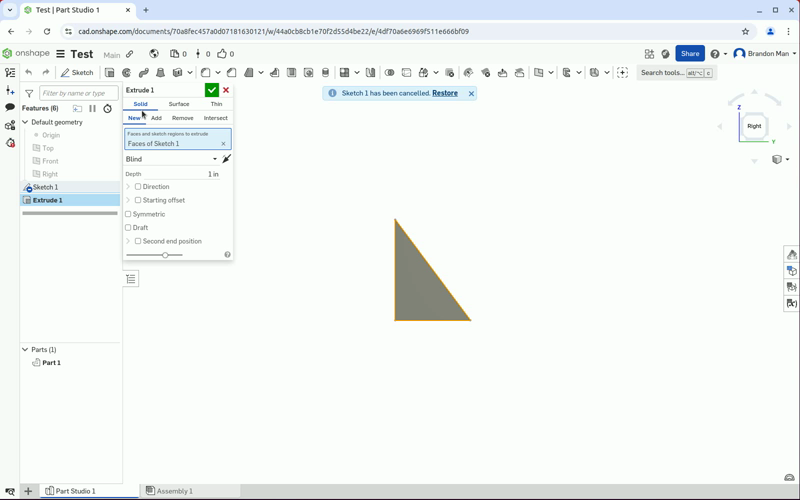
mouse_move(137, 120)
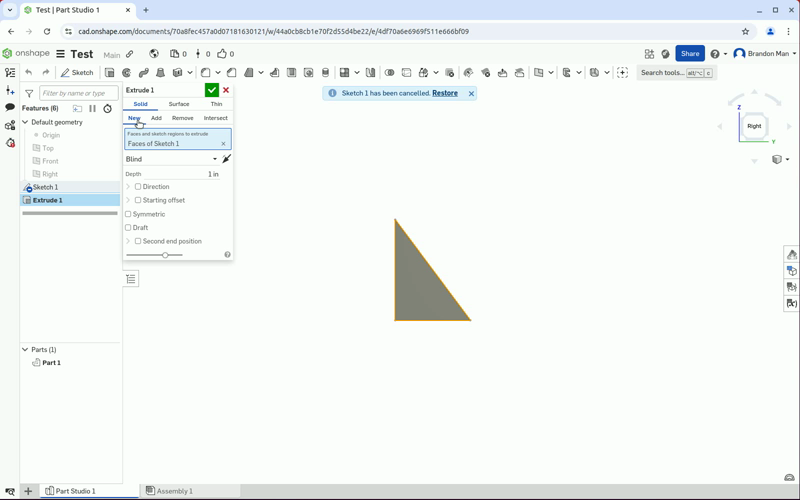
click(137, 120)
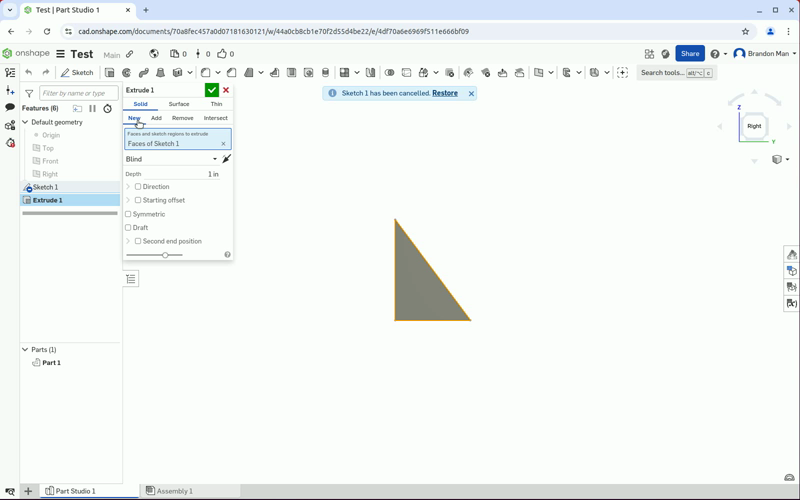
key(tab, 4)
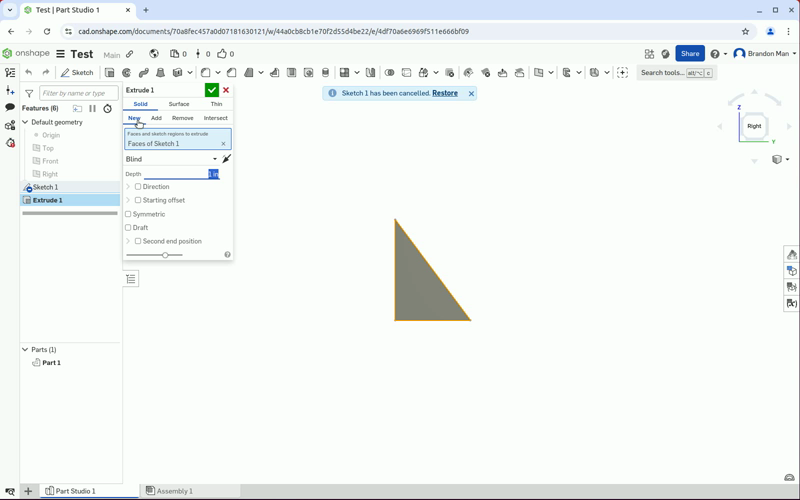
text(5.536)
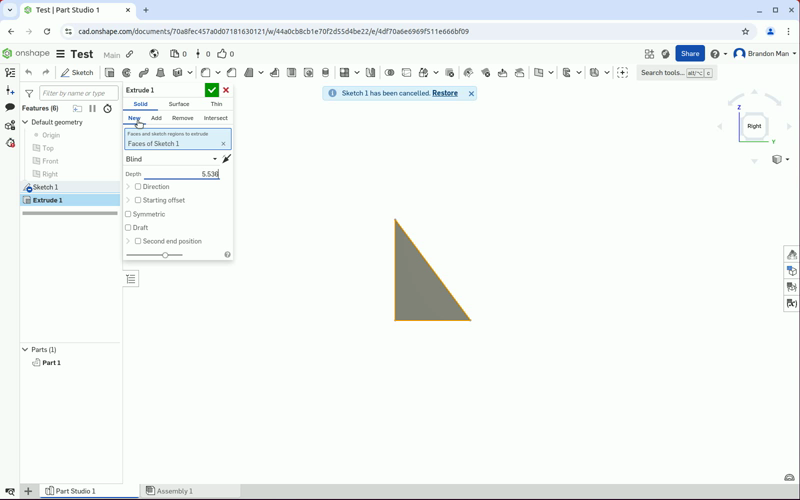
key(enter)
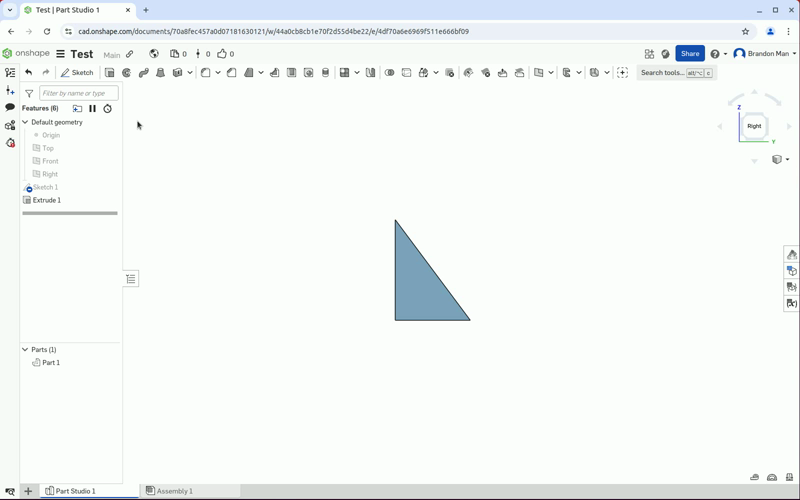
key(shift+h)
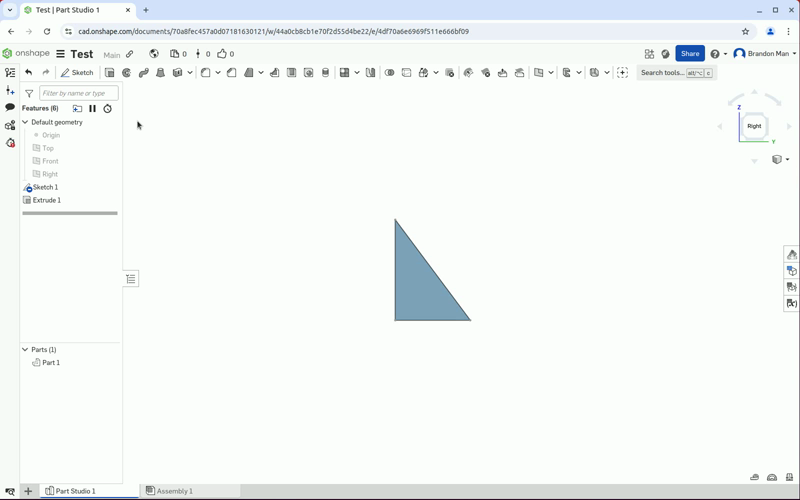
key(shift+h)
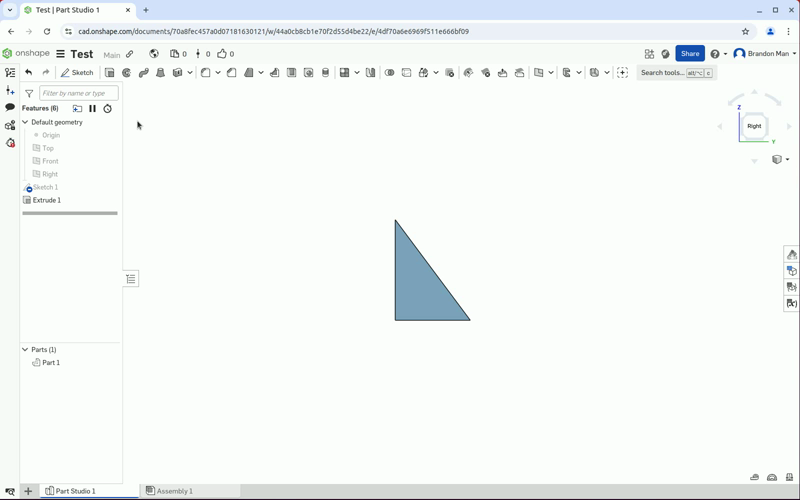
mouse_move(73, 189)
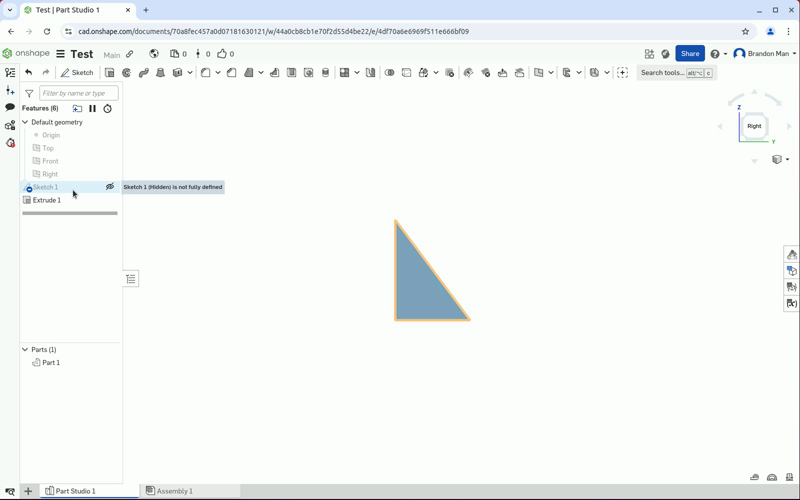
click(73, 189)
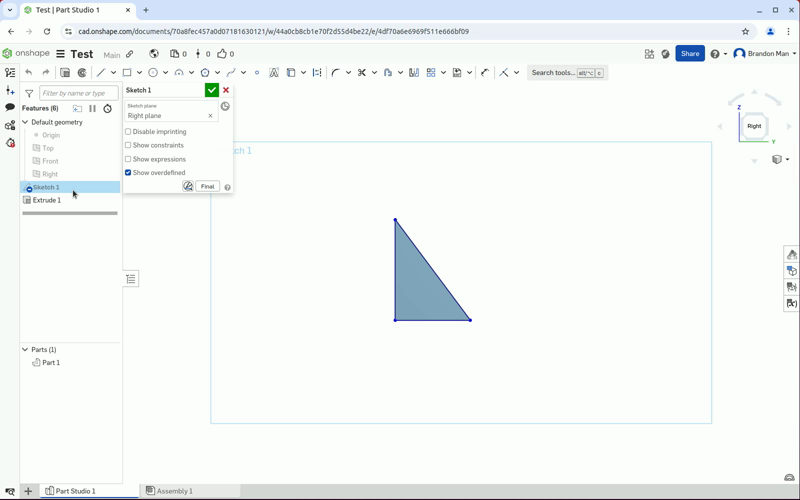
mouse_move(229, 92)
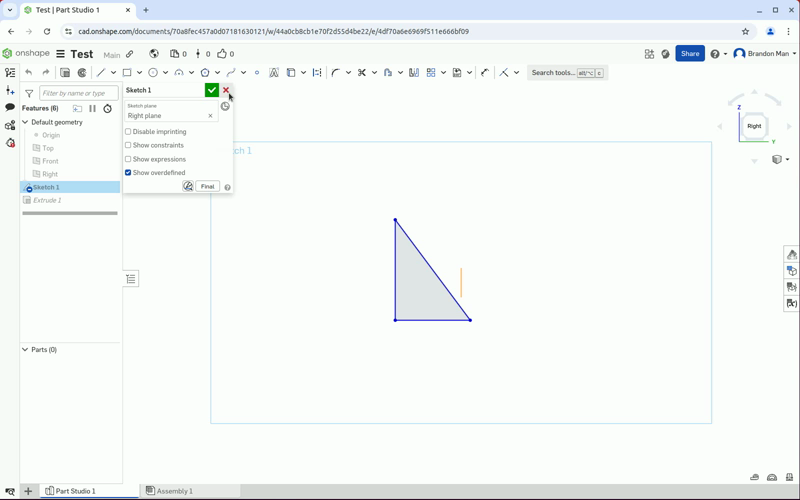
click(229, 92)
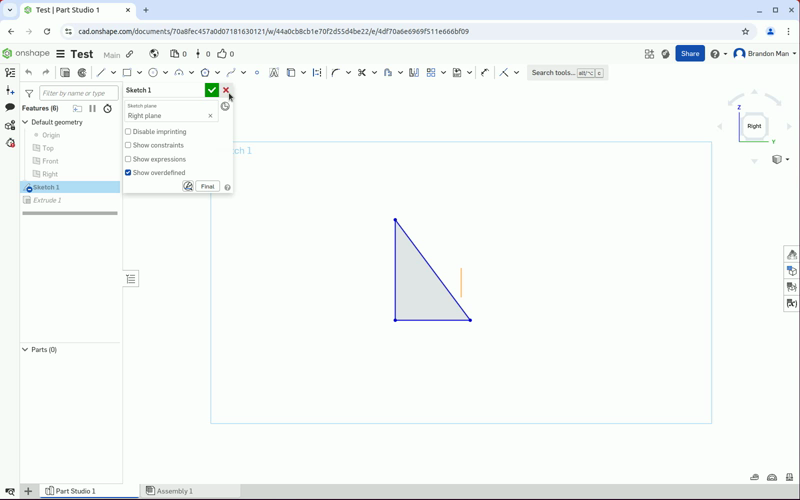
key(shift+s)
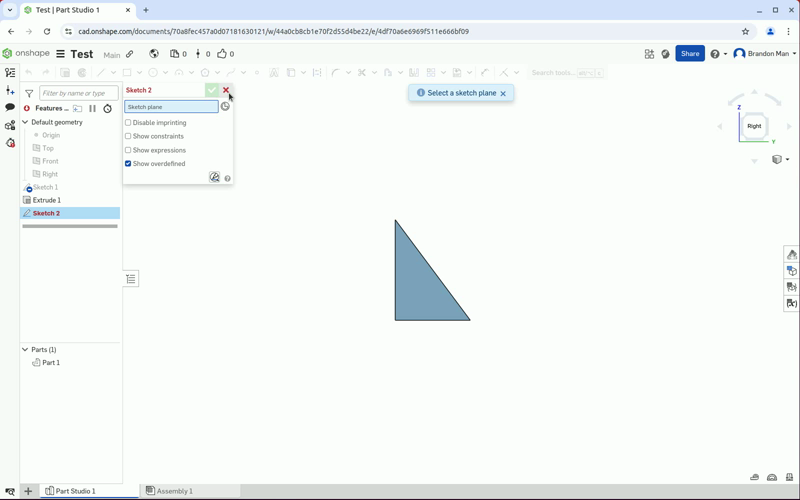
mouse_move(73, 176)
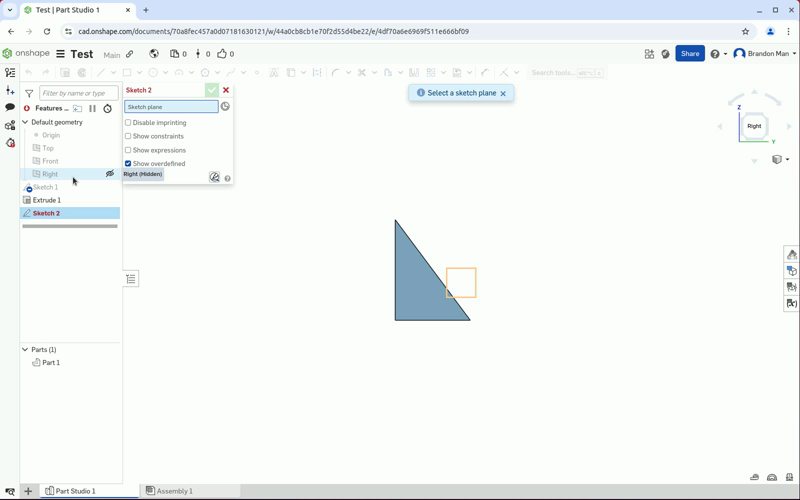
click(73, 176)
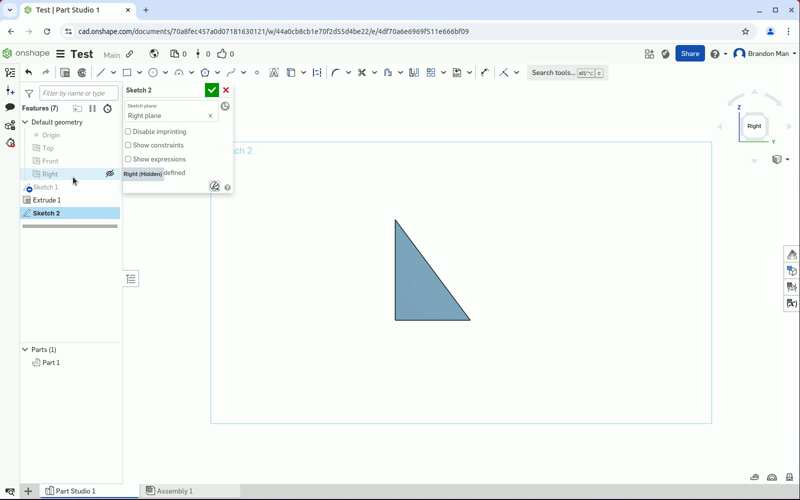
mouse_move(73, 352)
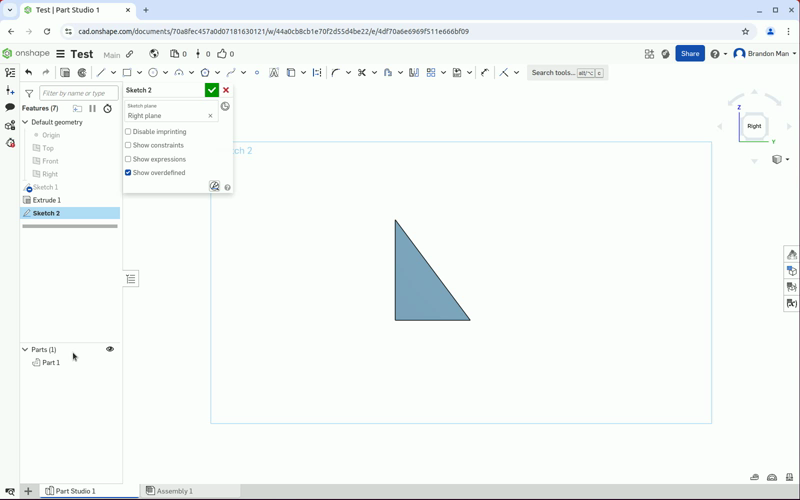
key(y)
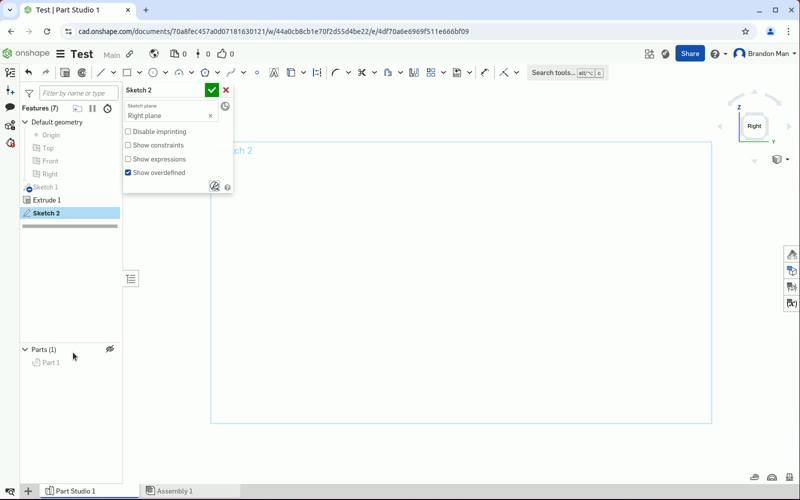
key(l)
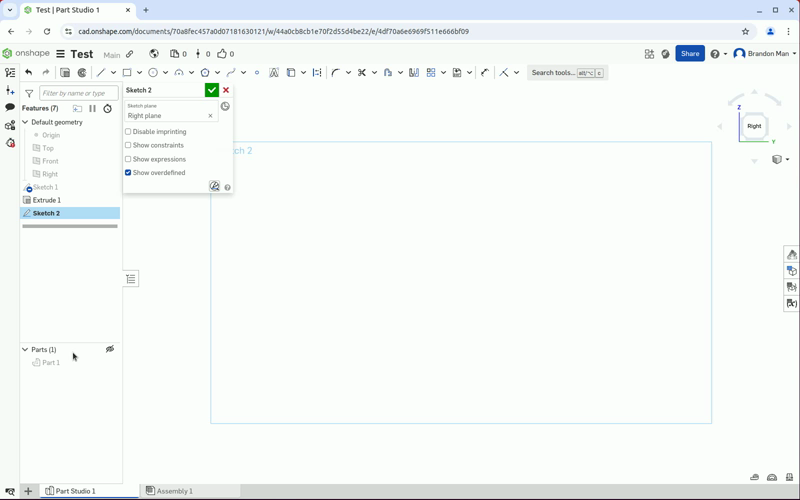
key_down(shift)
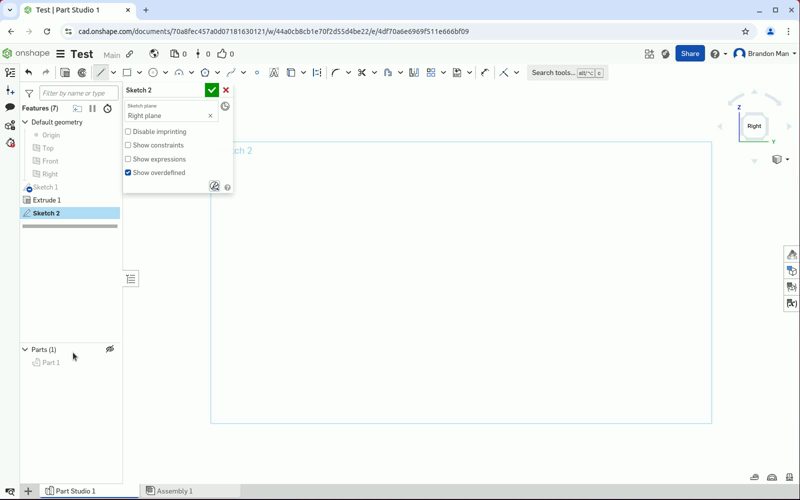
mouse_move(348, 282)
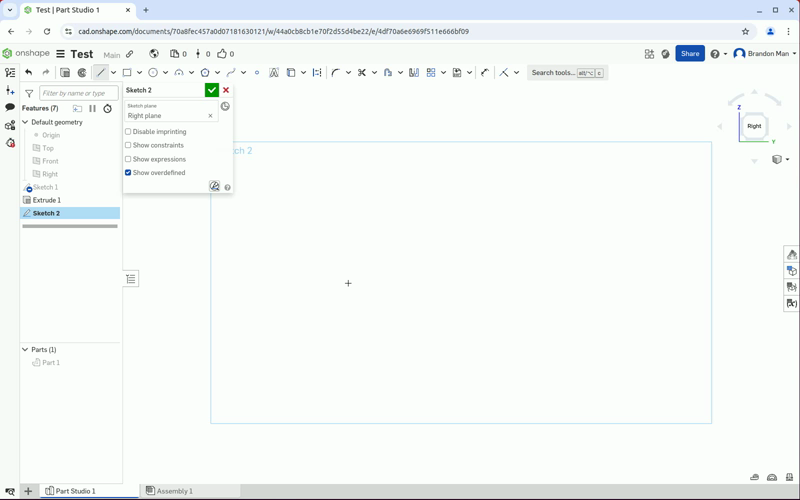
click(348, 282)
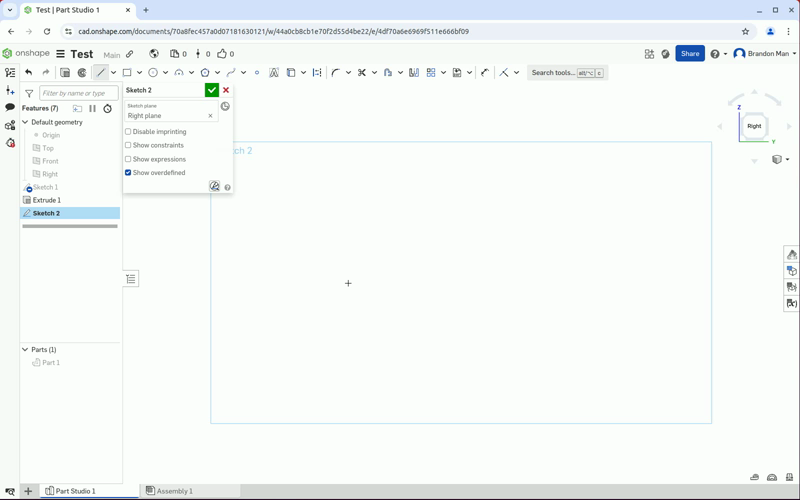
key_up(shift)
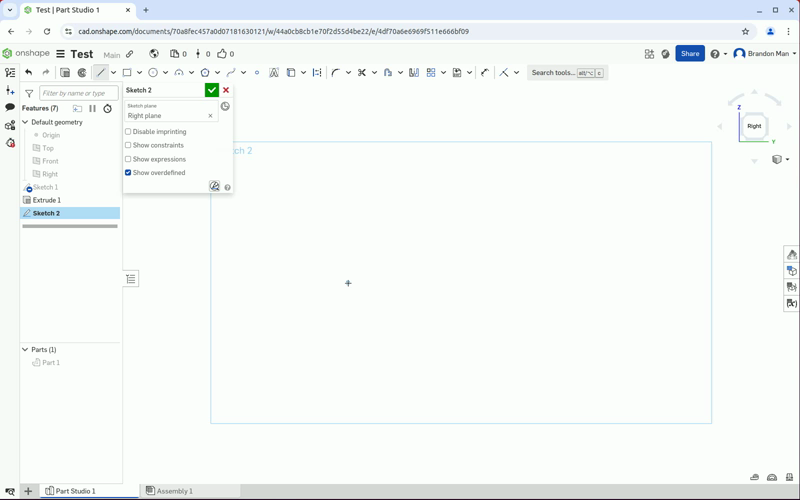
key_down(shift)
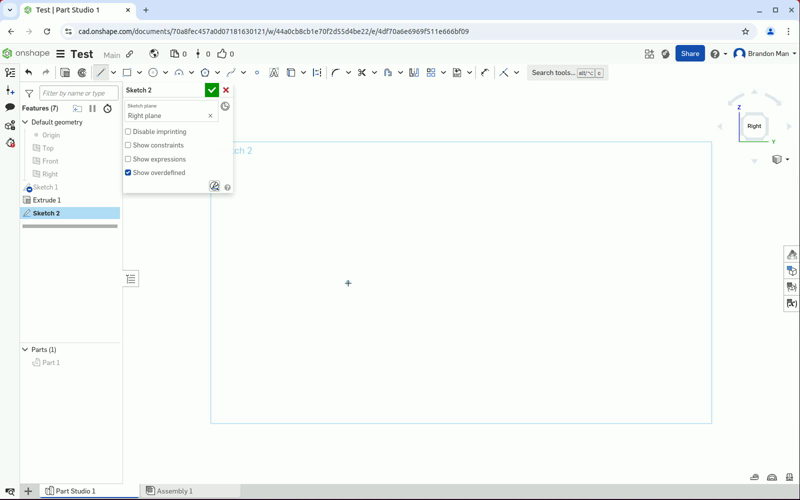
mouse_move(395, 320)
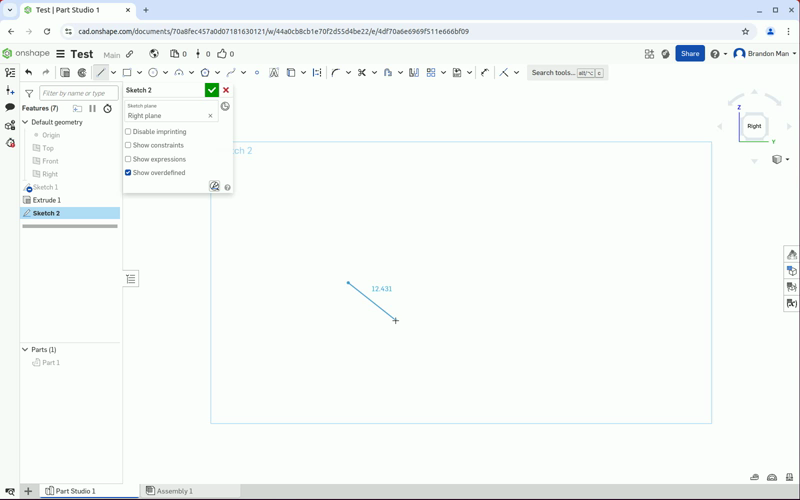
click(395, 320)
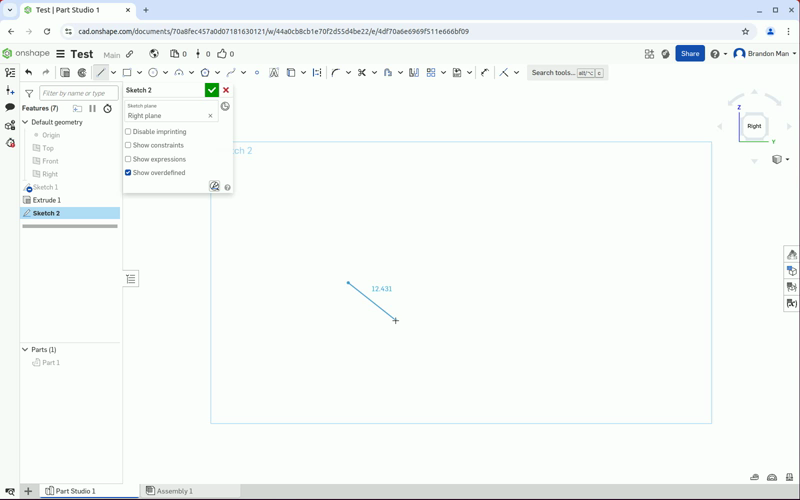
key_up(shift)
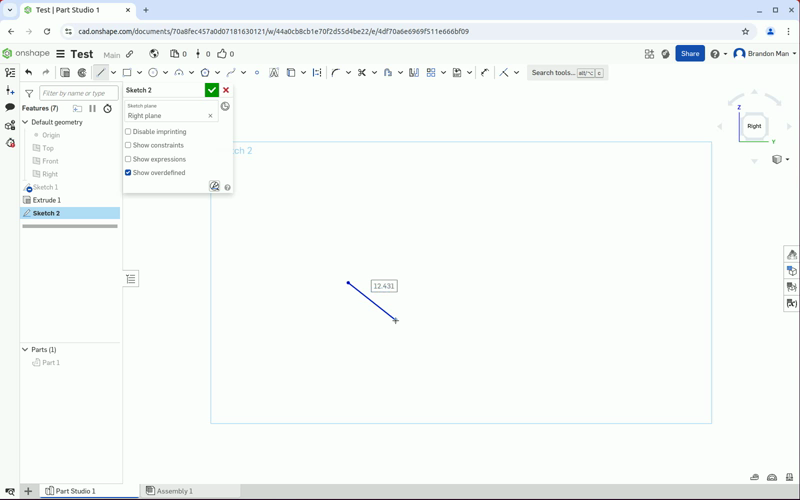
key_down(shift)
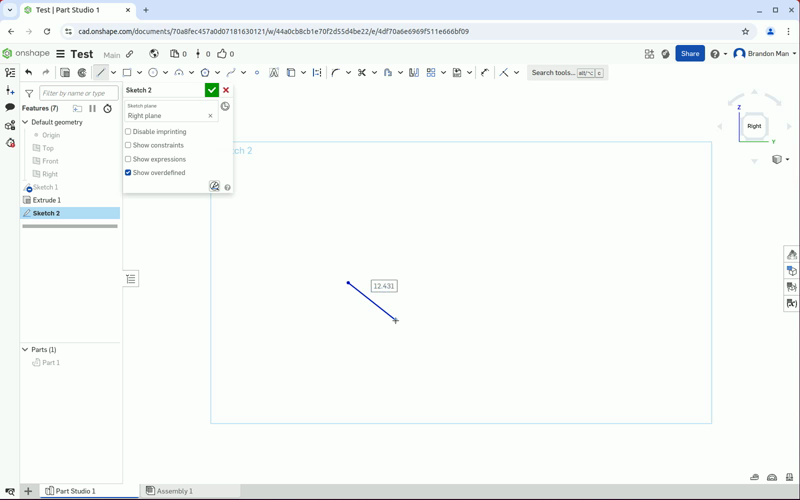
mouse_move(395, 219)
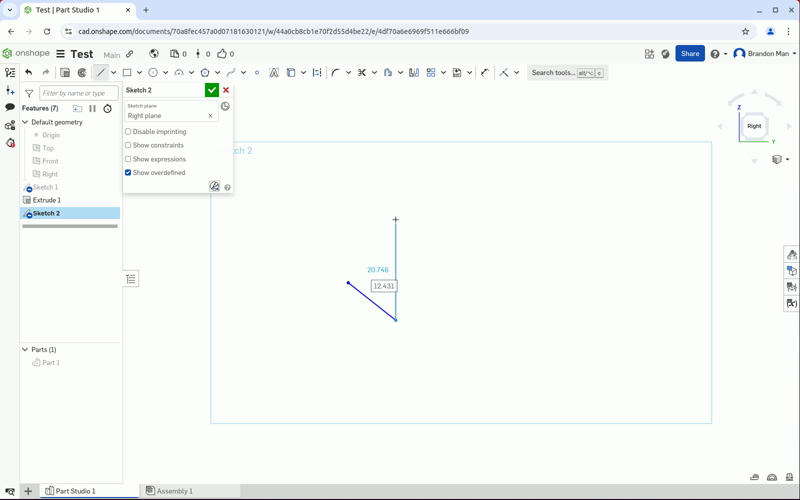
click(395, 219)
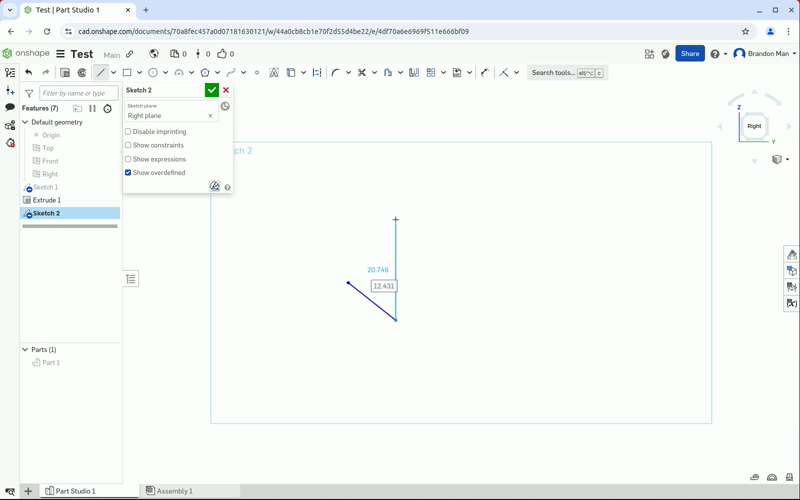
key_up(shift)
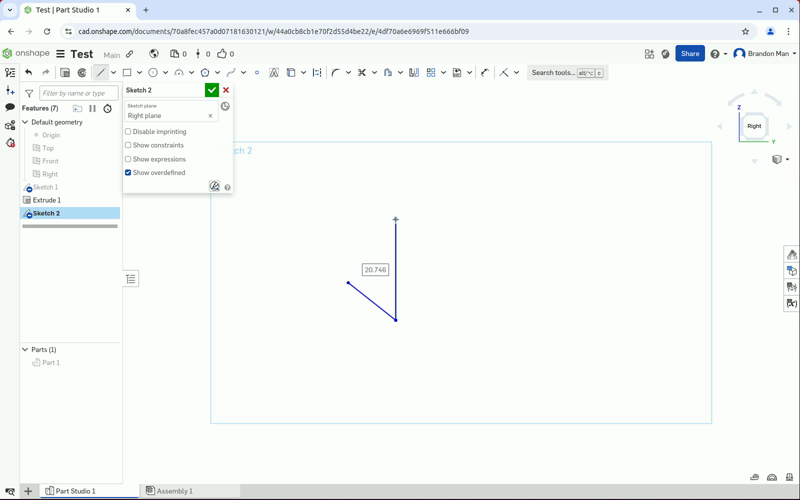
key_down(shift)
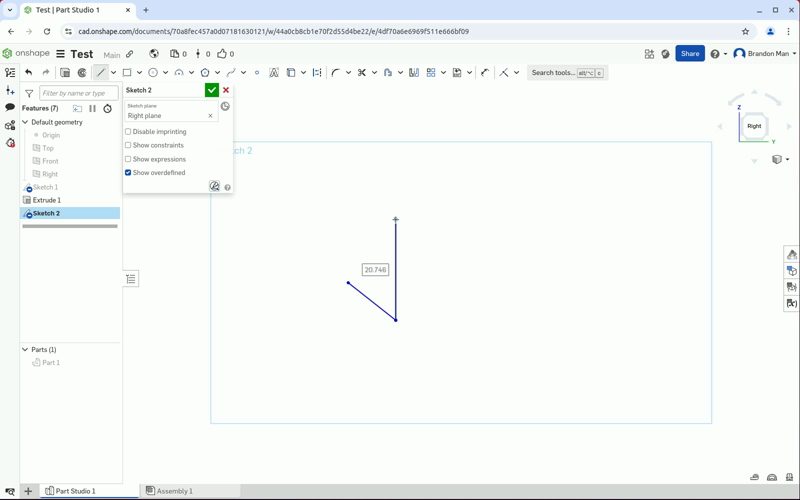
mouse_move(348, 282)
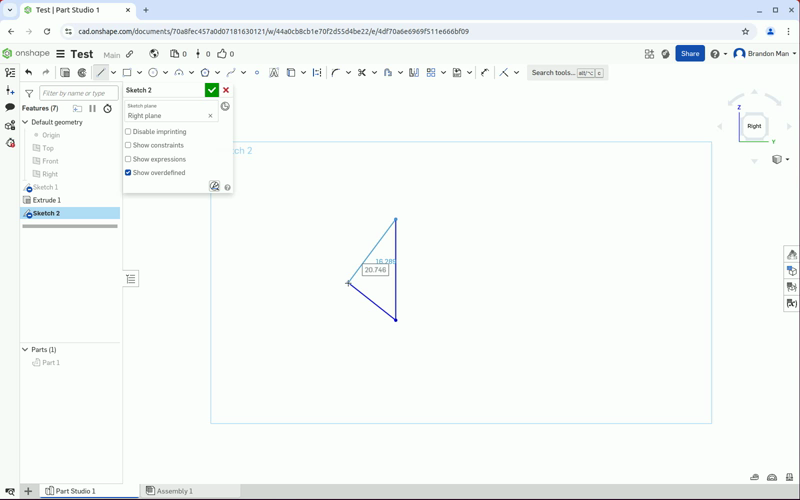
key_up(shift)
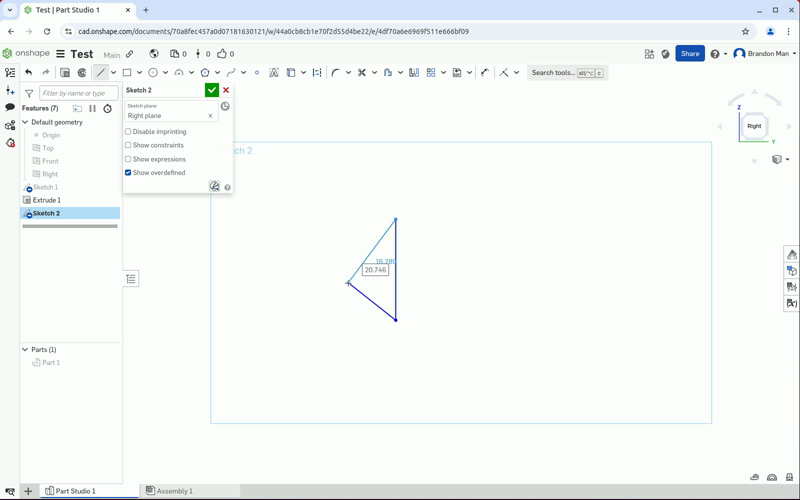
click(348, 282)
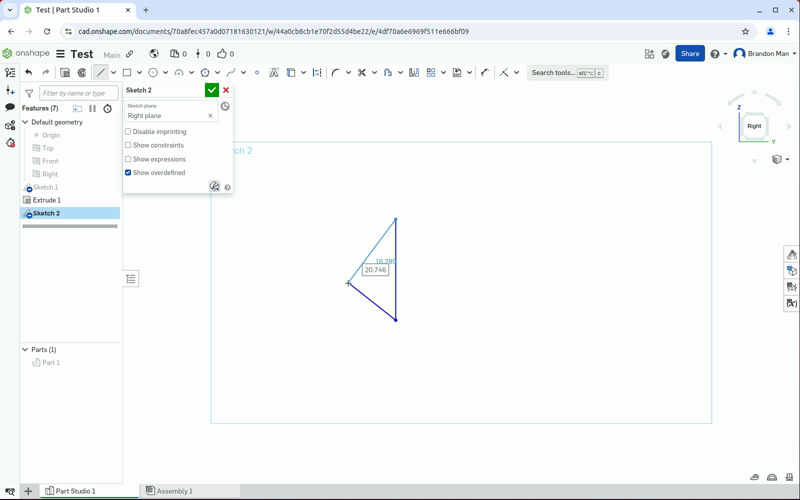
key(esc)
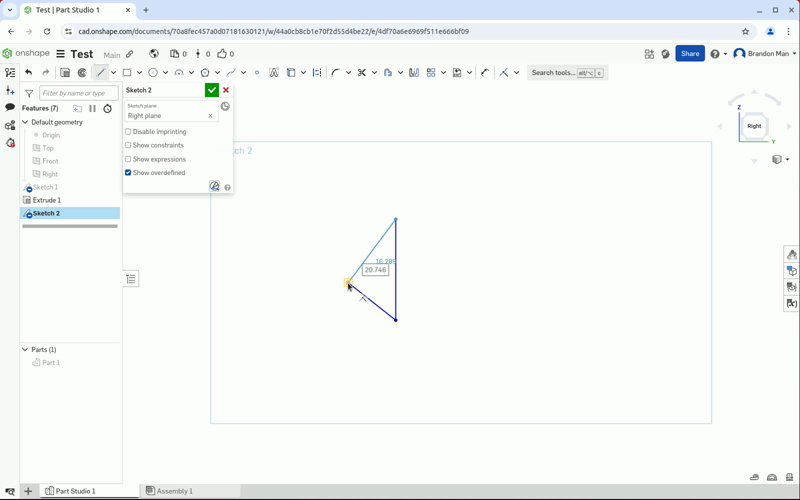
mouse_move(381, 290)
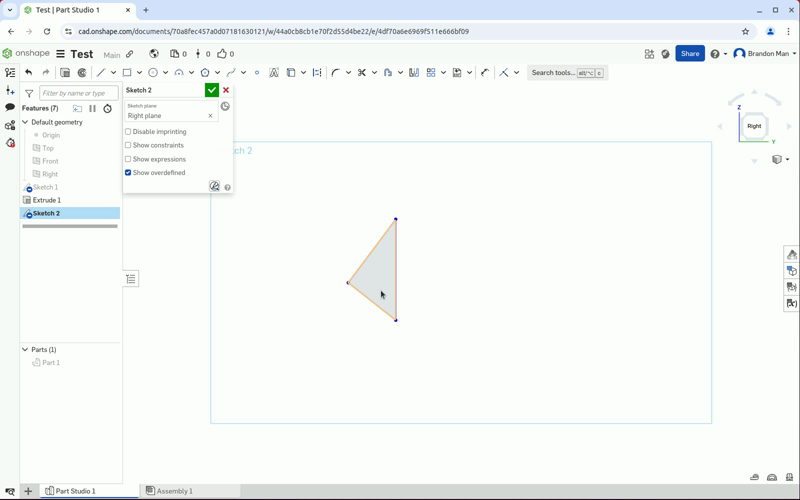
click(381, 290)
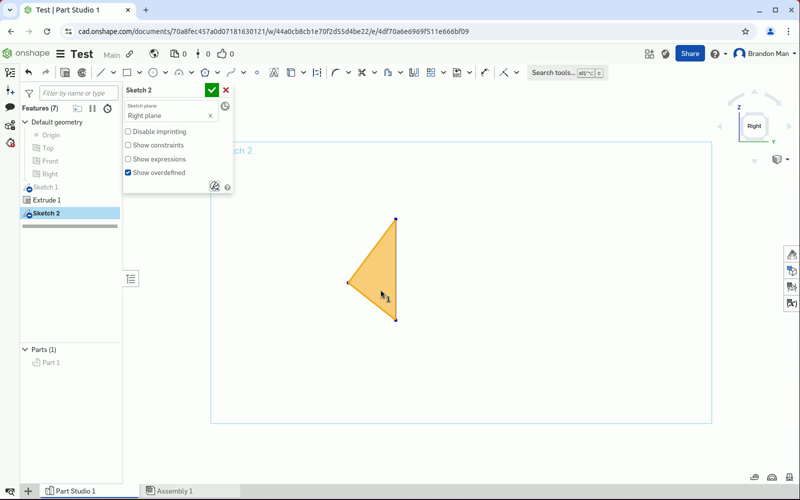
mouse_move(73, 352)
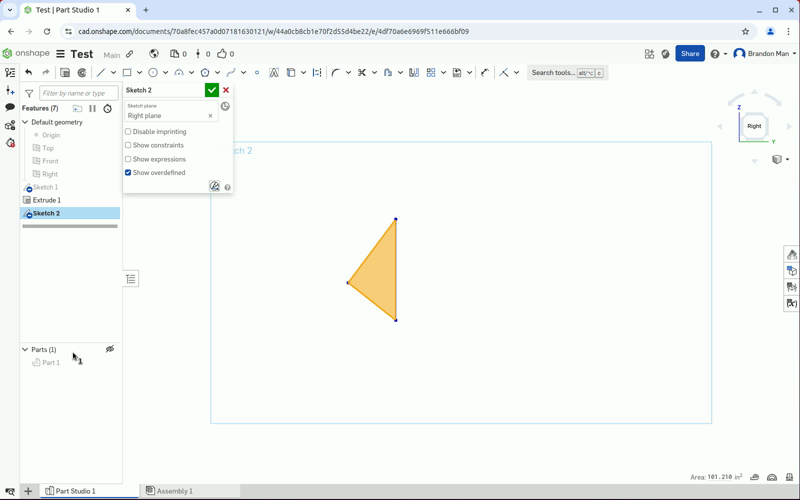
key(shift+y)
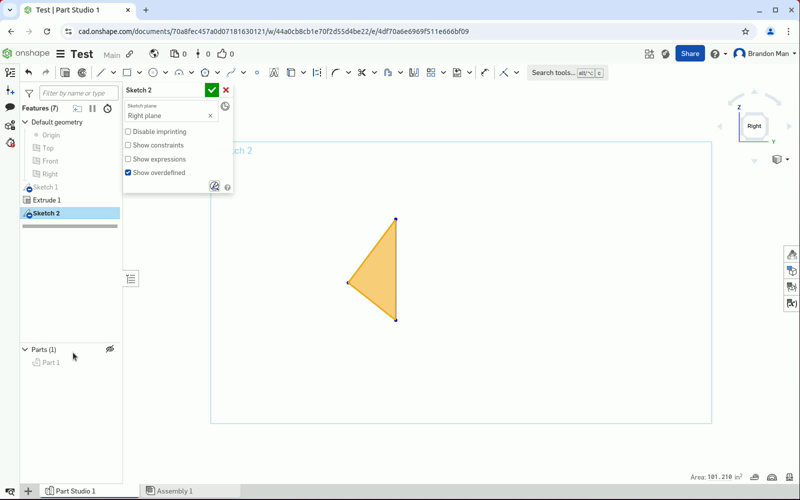
key(shift+e)
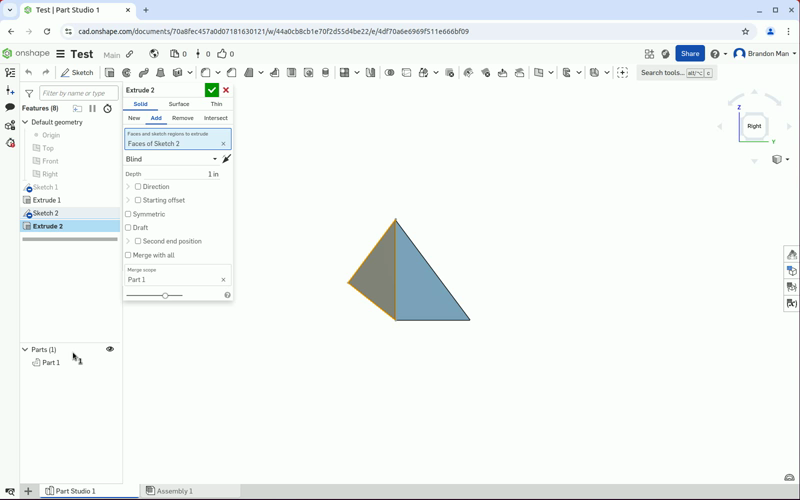
mouse_move(143, 106)
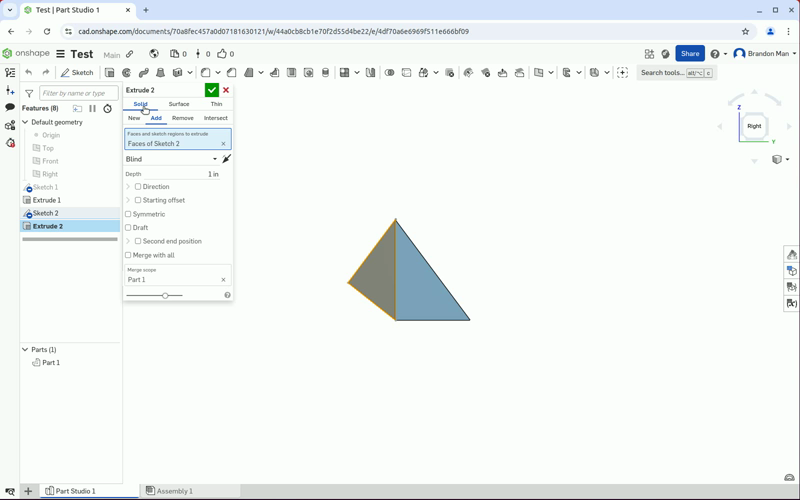
click(143, 106)
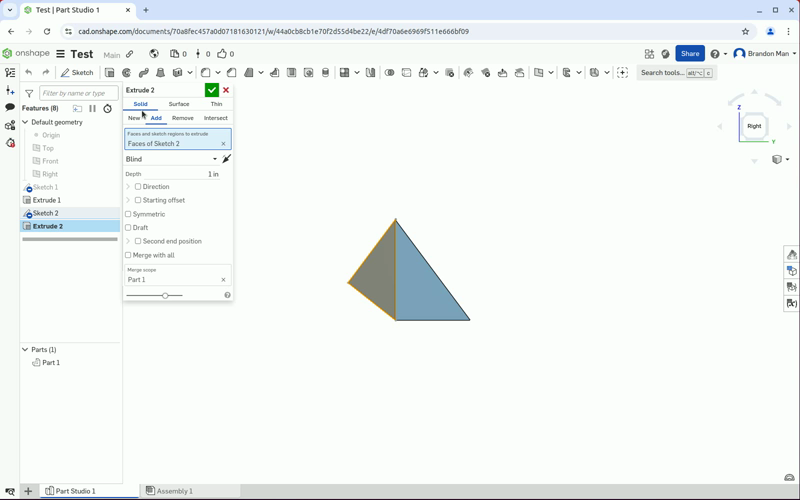
mouse_move(137, 120)
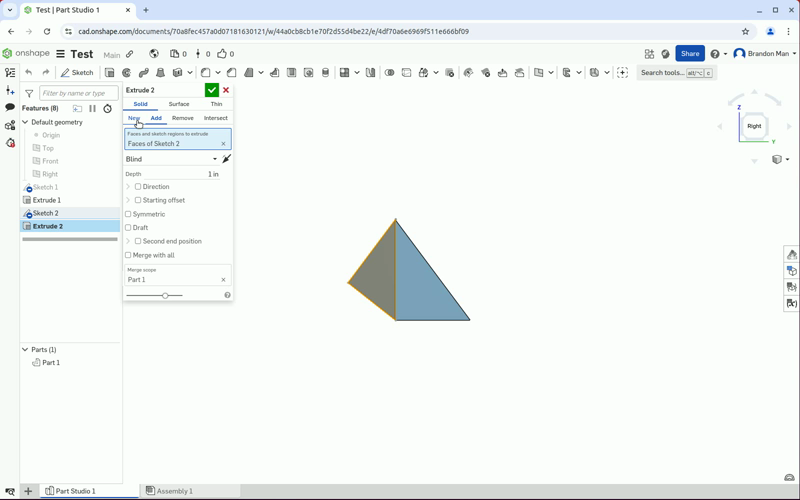
click(137, 120)
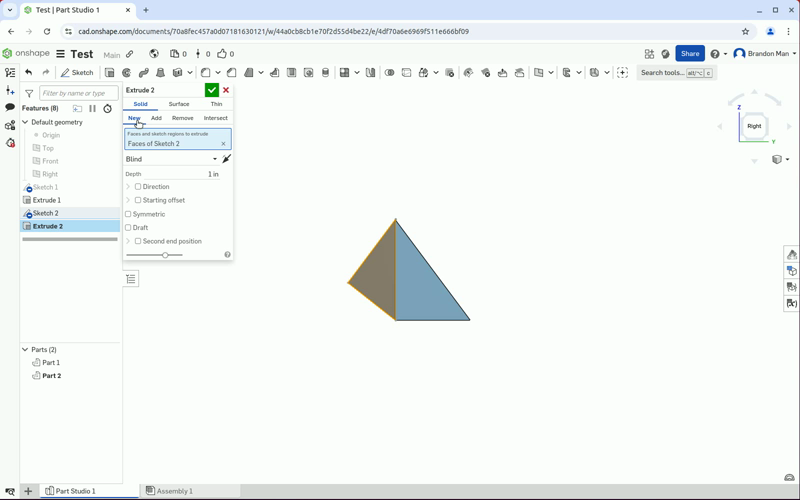
key(tab, 4)
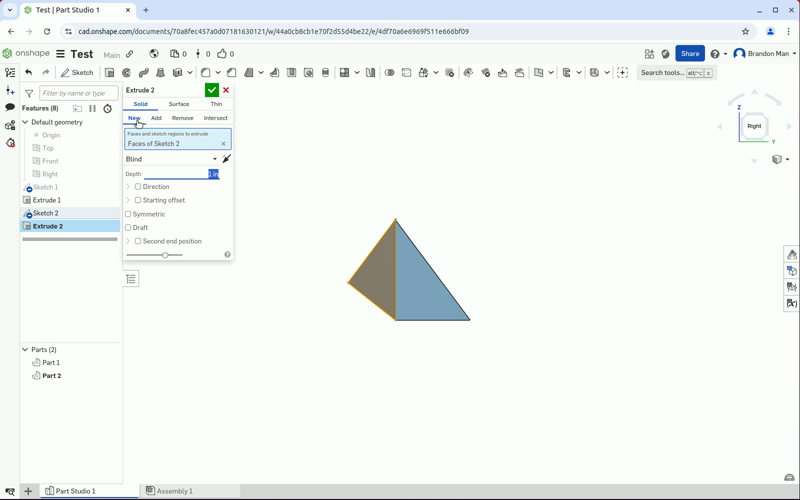
text(5.536)
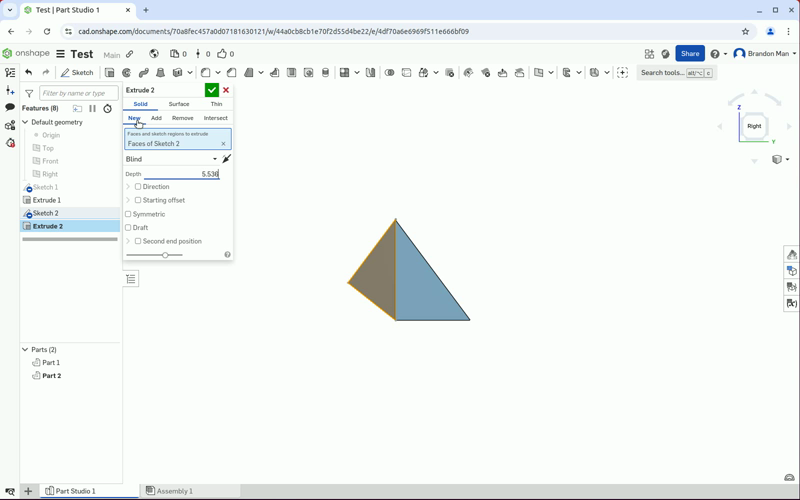
key(enter)
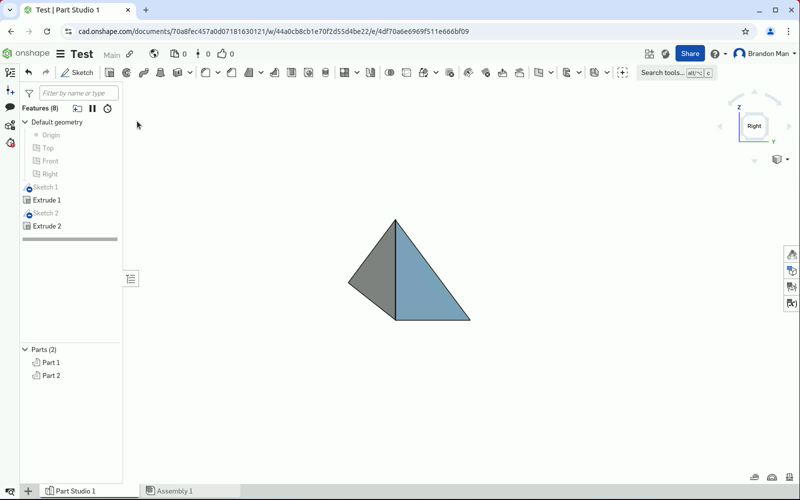
key(shift+h)
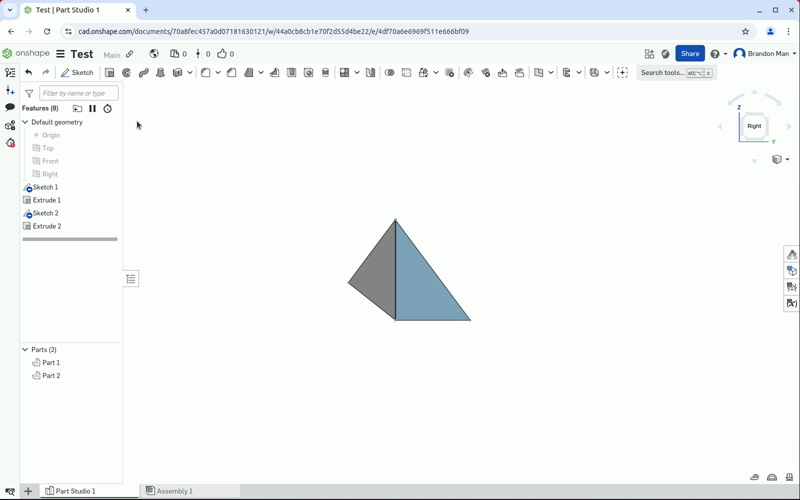
key(shift+h)
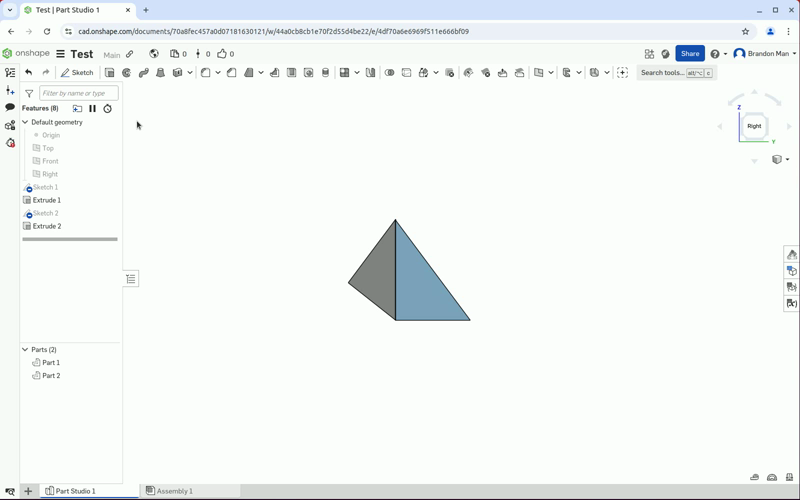
mouse_move(73, 189)
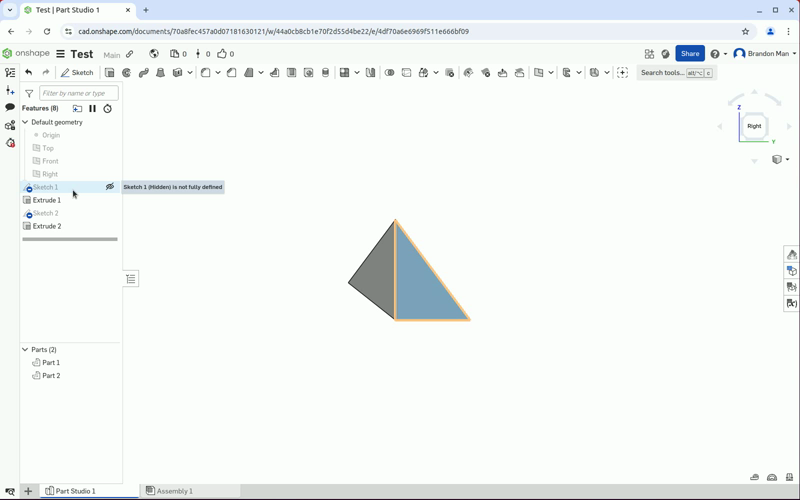
click(73, 189)
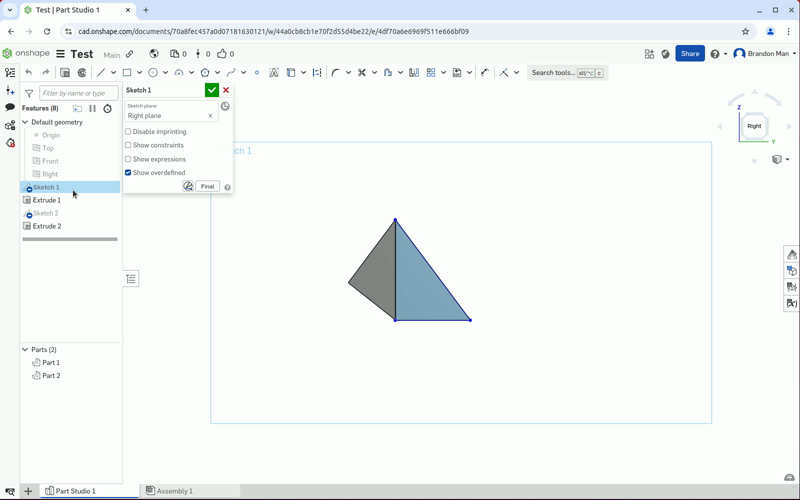
mouse_move(229, 92)
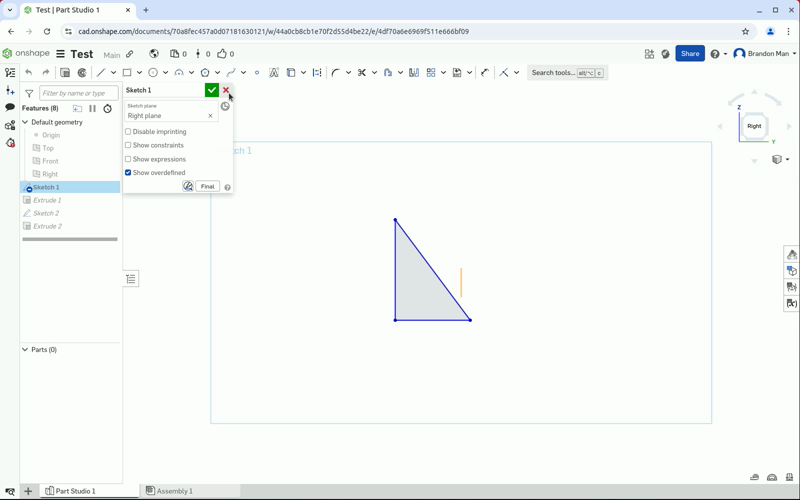
click(229, 92)
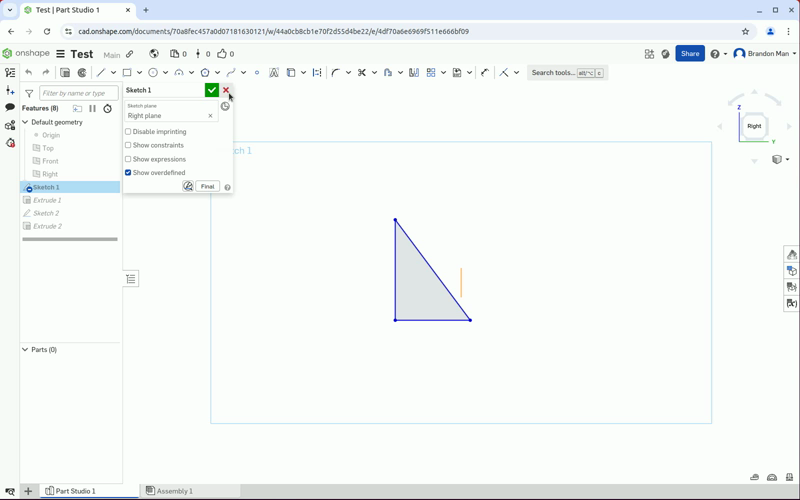
key(shift+s)
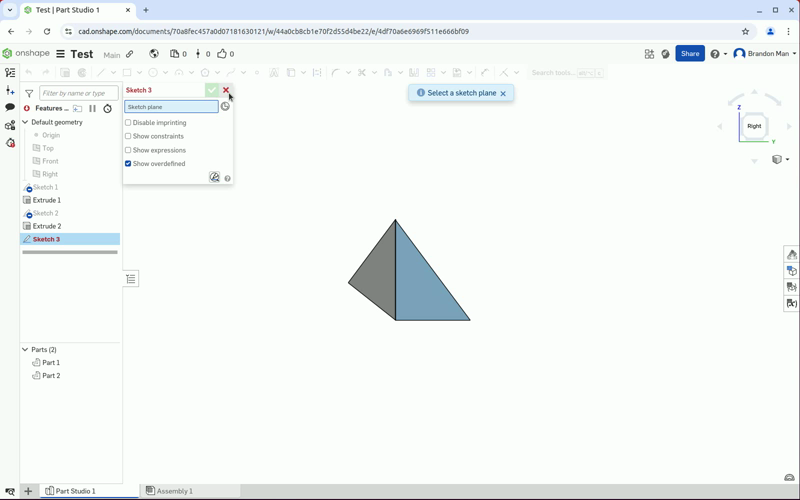
mouse_move(73, 176)
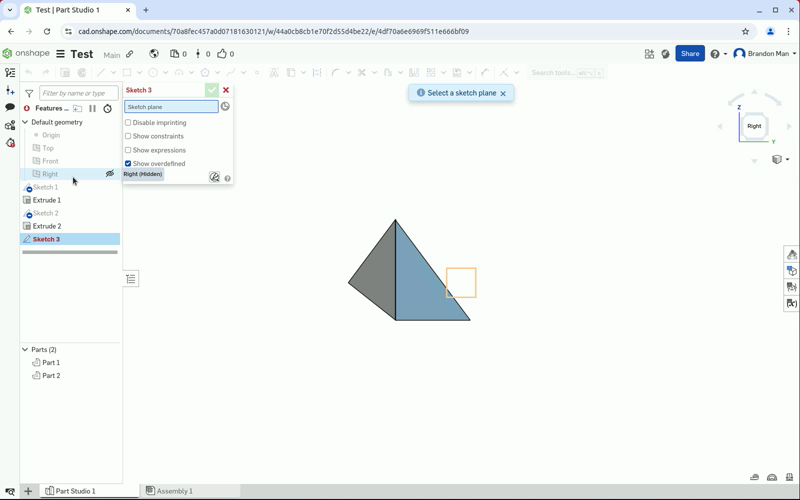
click(73, 176)
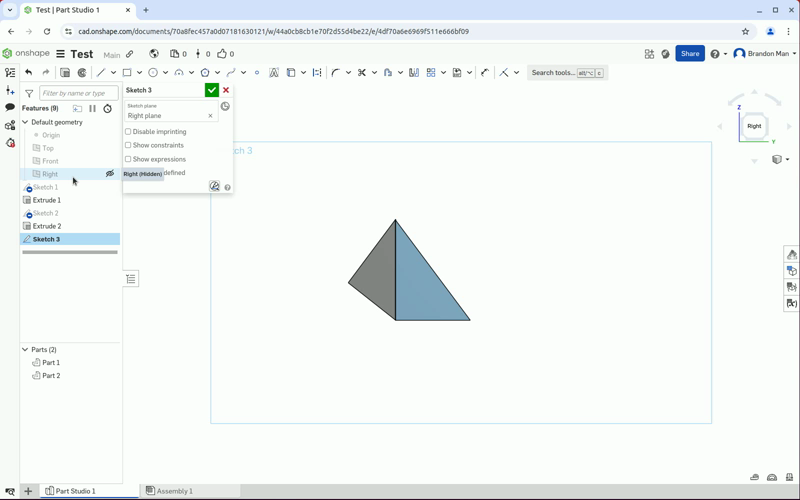
mouse_move(73, 352)
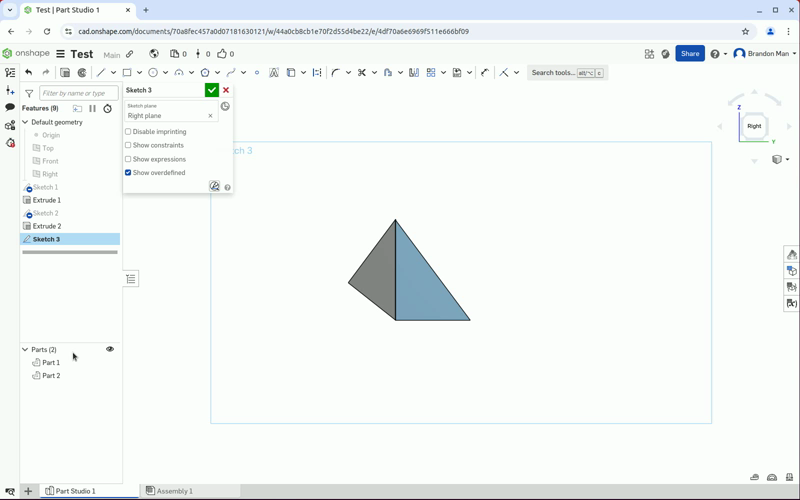
key(y)
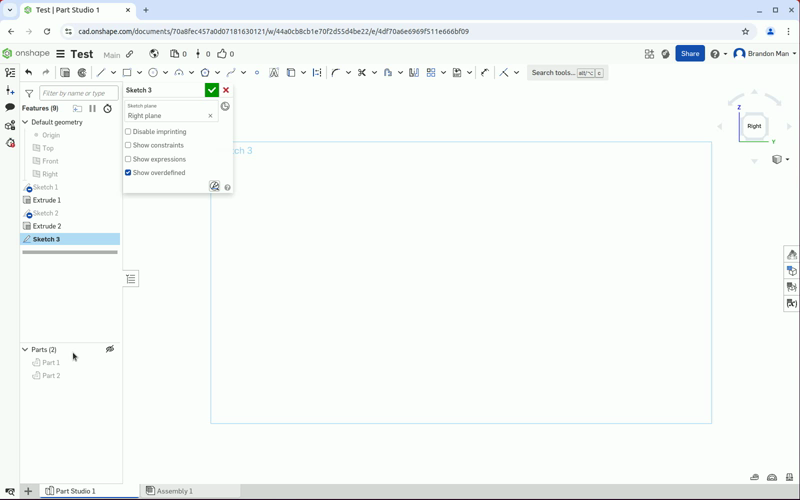
key(c)
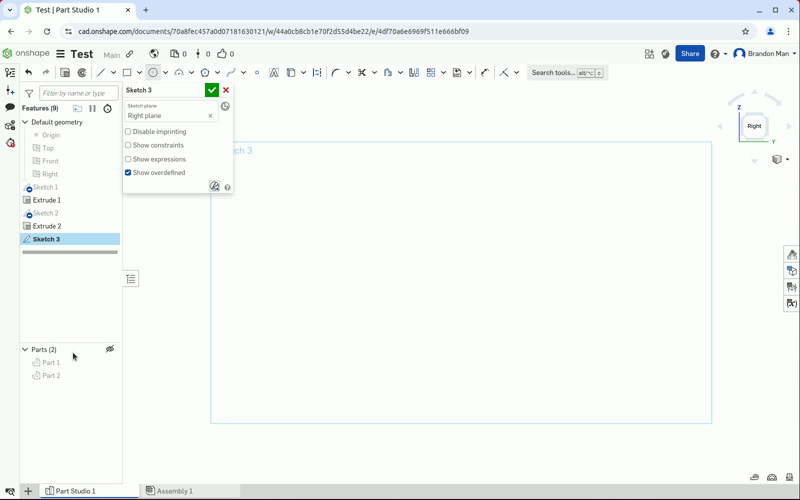
key_down(shift)
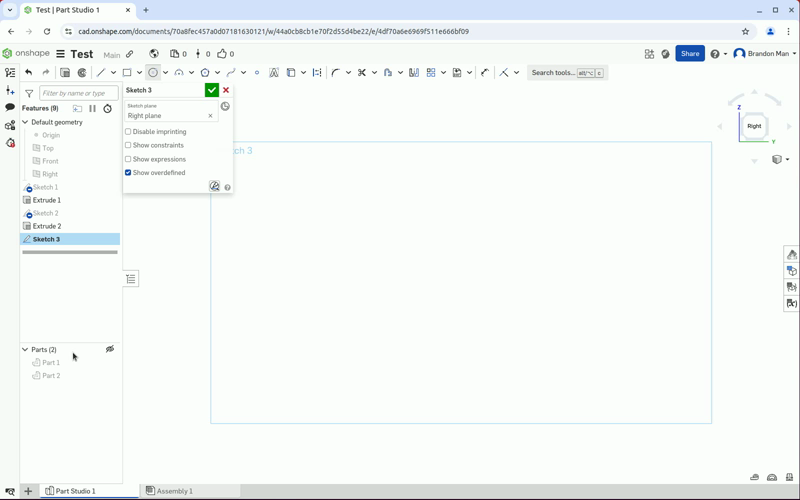
mouse_move(461, 306)
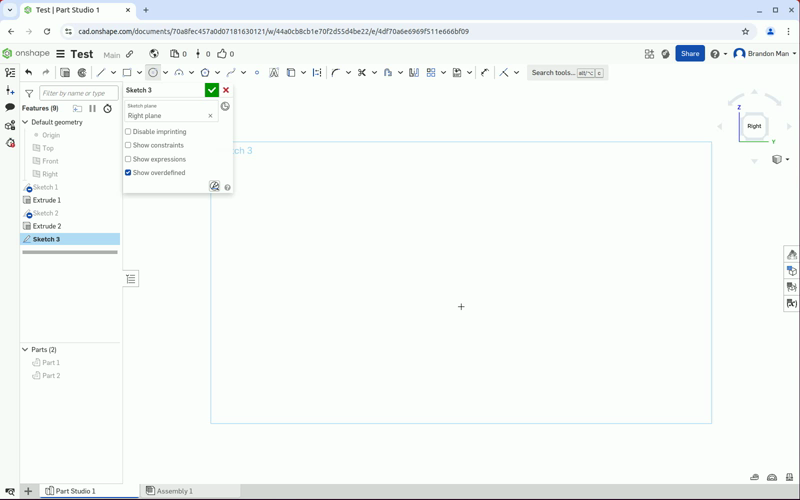
click(461, 306)
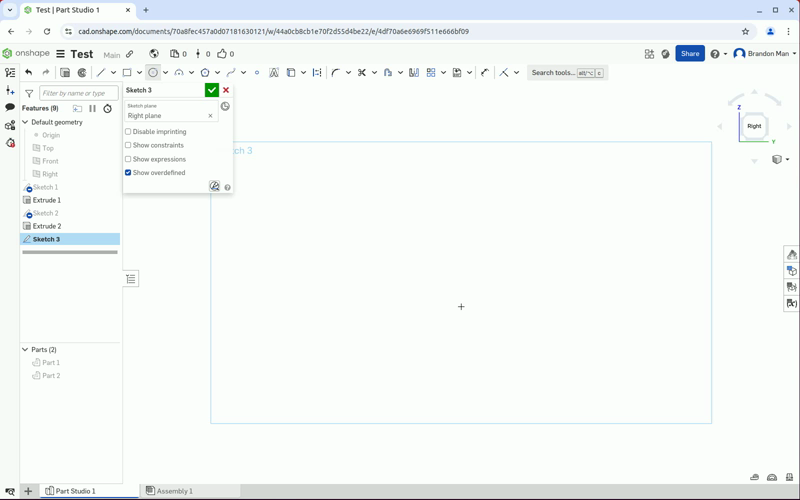
key_up(shift)
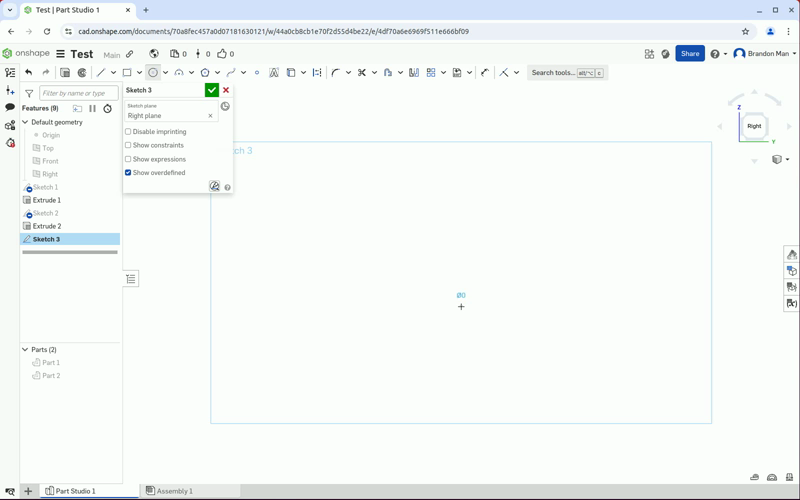
mouse_move(482, 306)
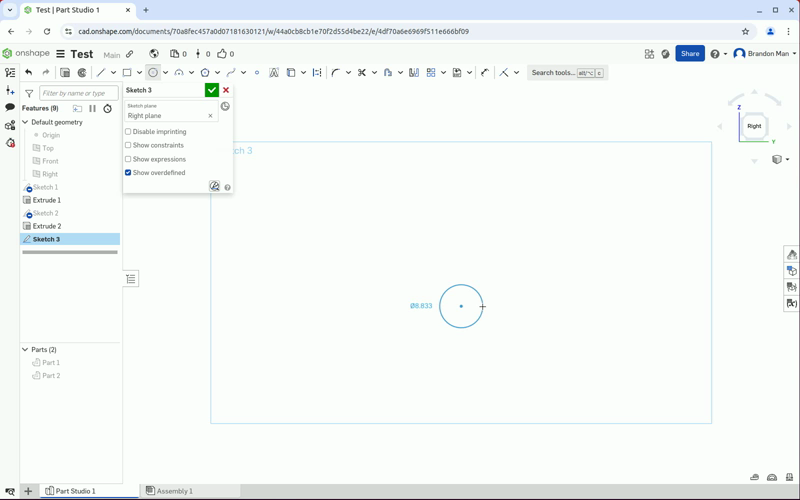
click(482, 306)
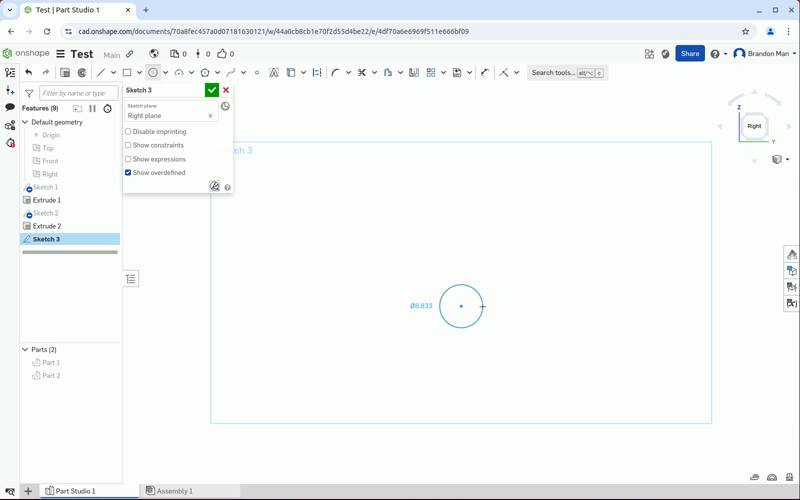
key(esc)
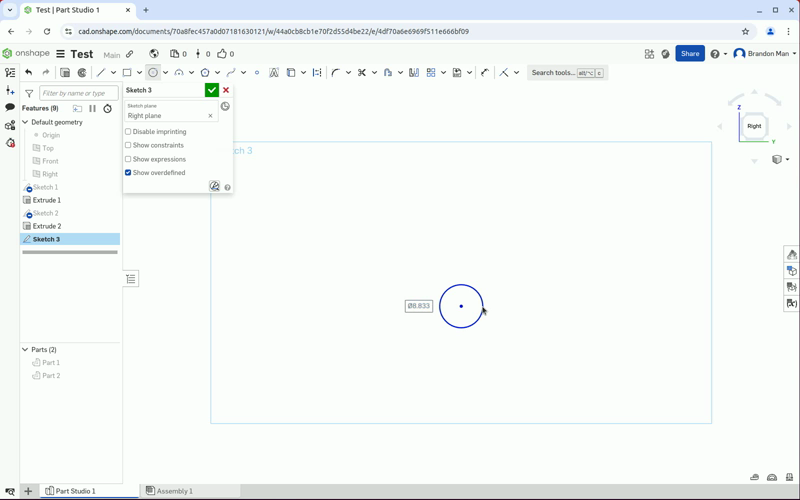
mouse_move(446, 317)
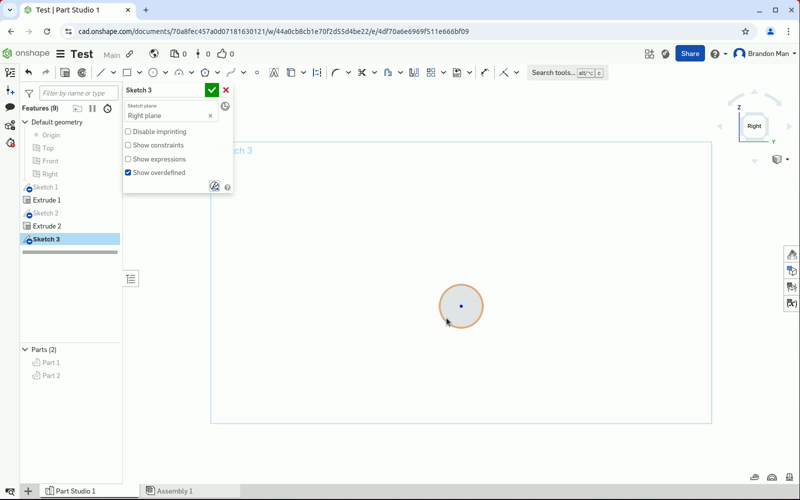
scroll(6)
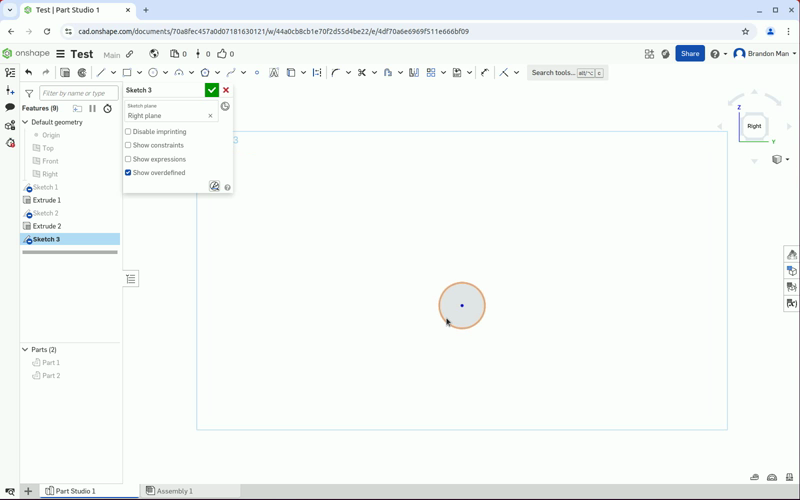
scroll(6)
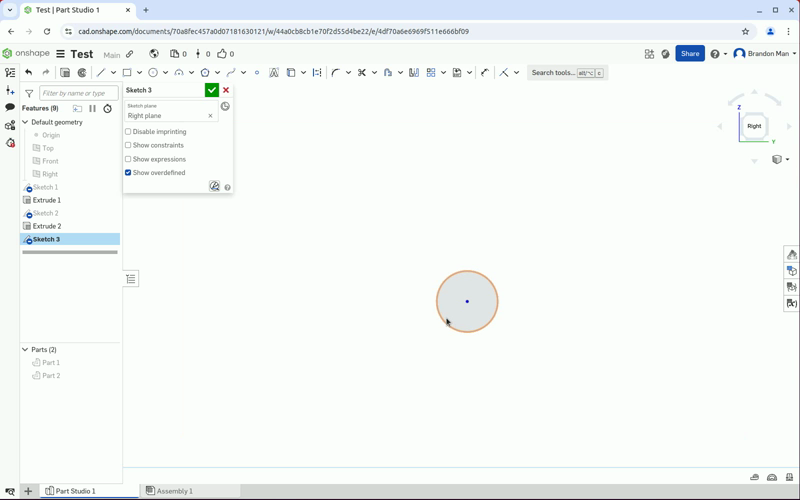
scroll(6)
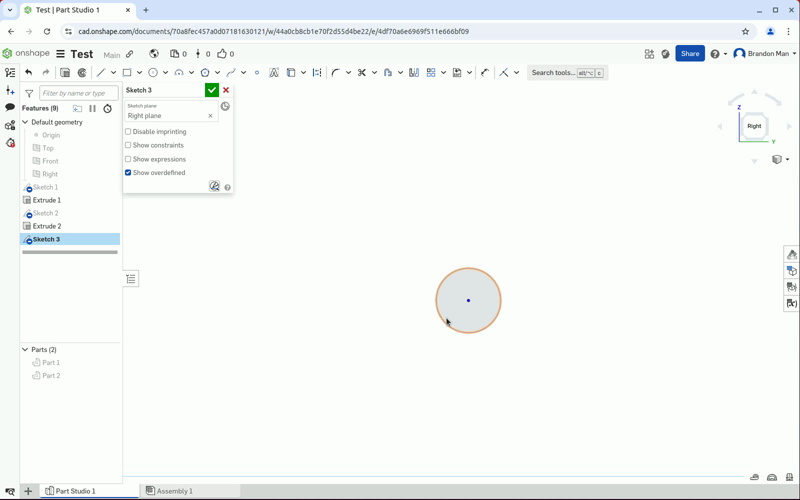
scroll(6)
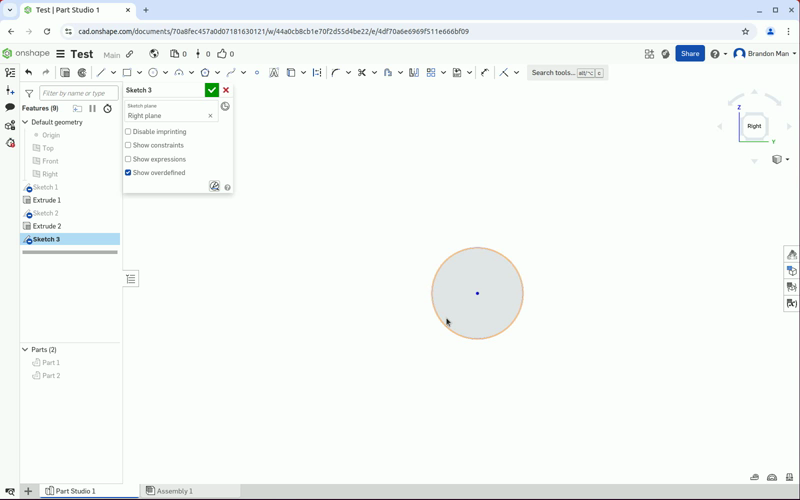
scroll(6)
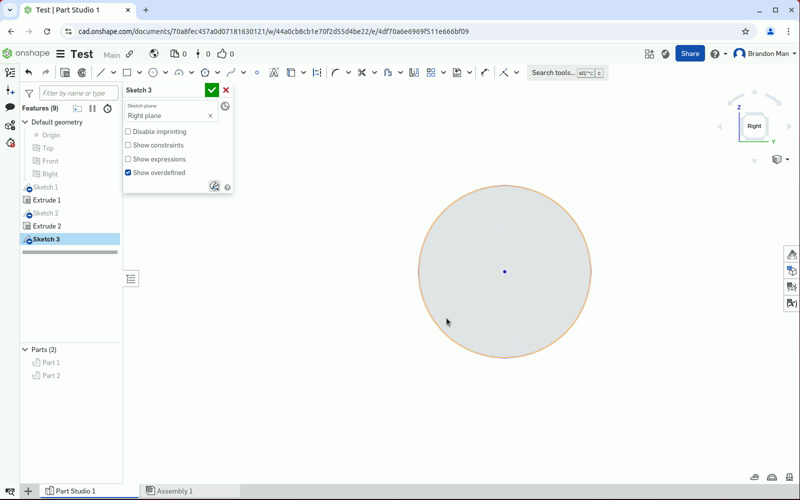
scroll(6)
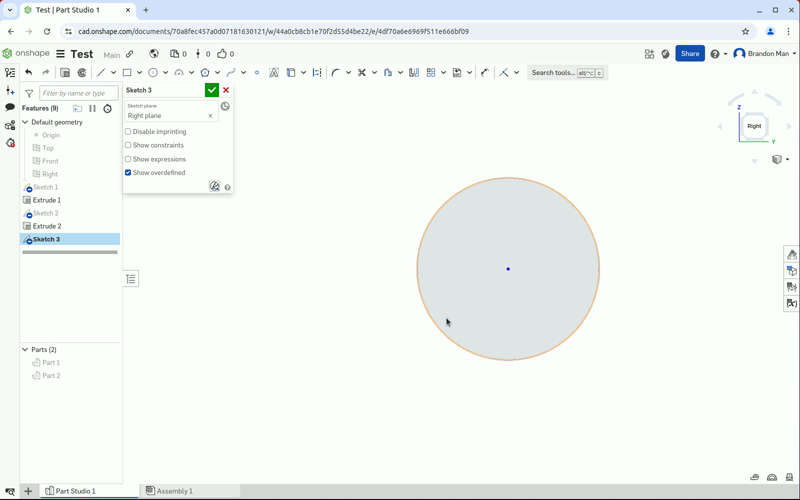
scroll(6)
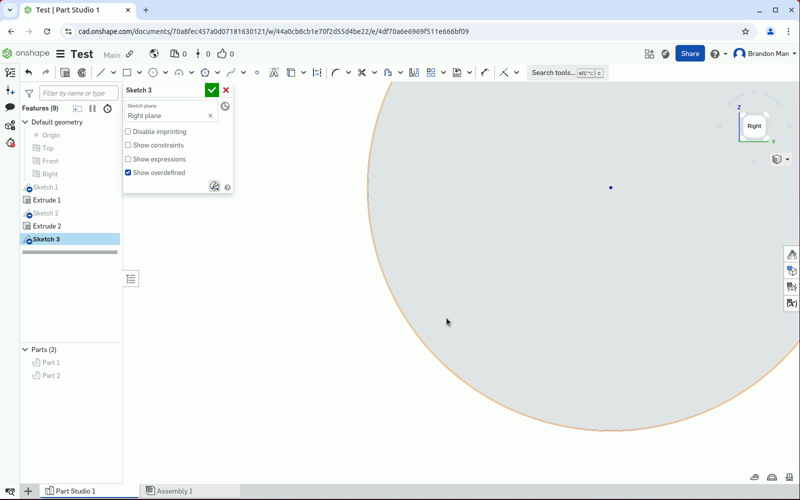
click(446, 317)
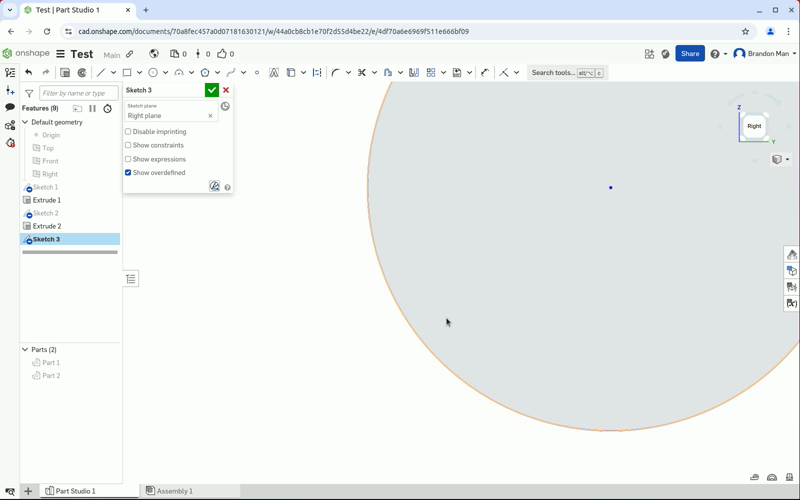
scroll(-6)
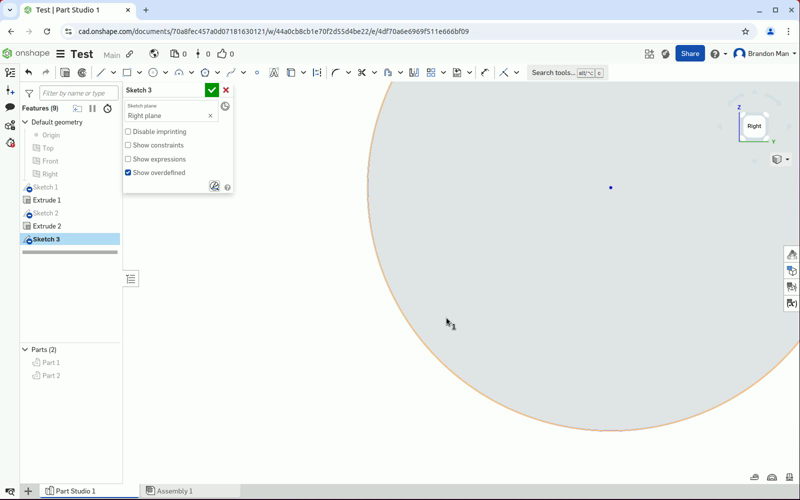
scroll(-6)
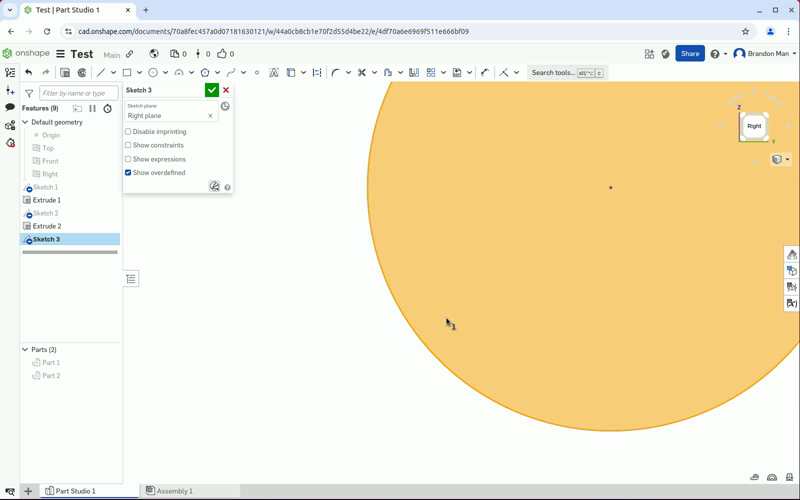
scroll(-6)
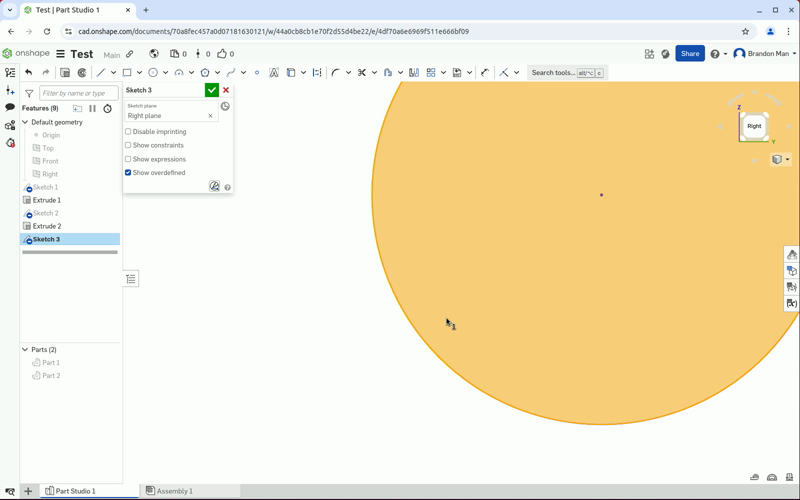
scroll(-6)
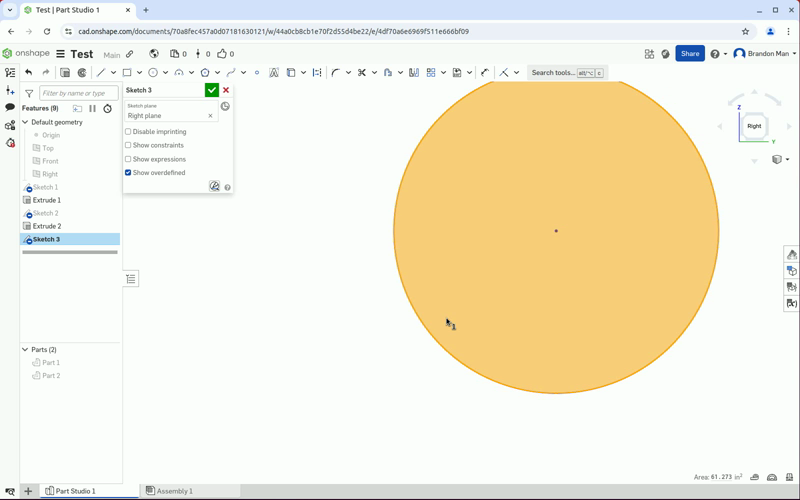
scroll(-6)
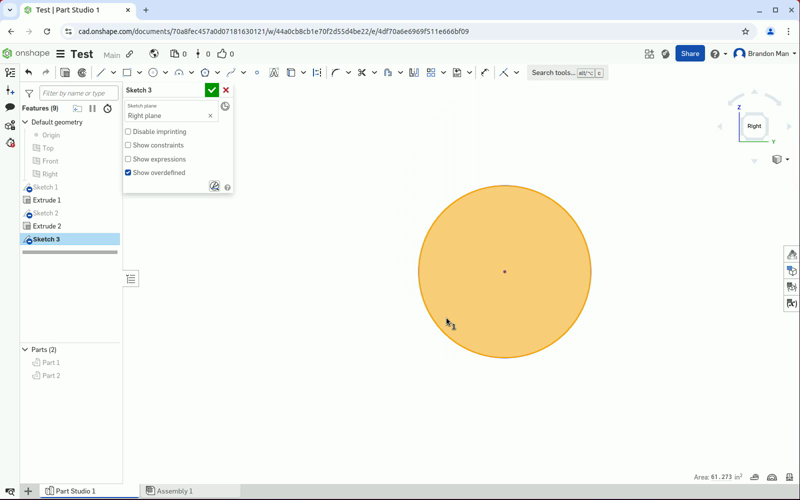
scroll(-6)
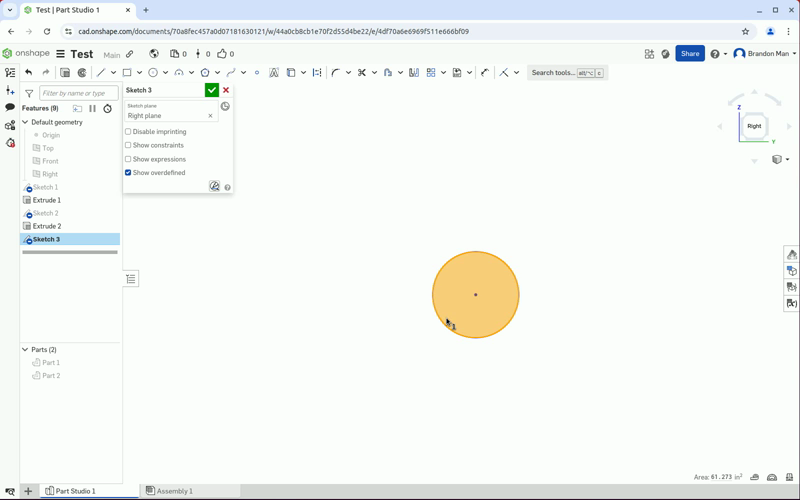
scroll(-6)
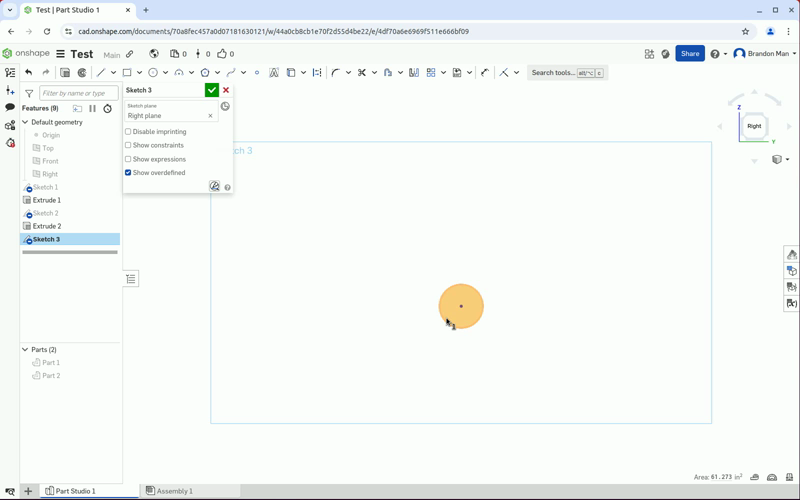
mouse_move(73, 352)
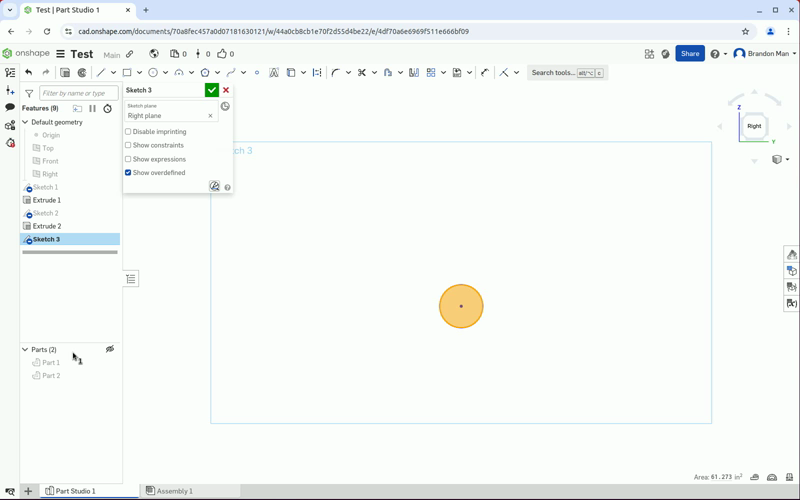
key(shift+y)
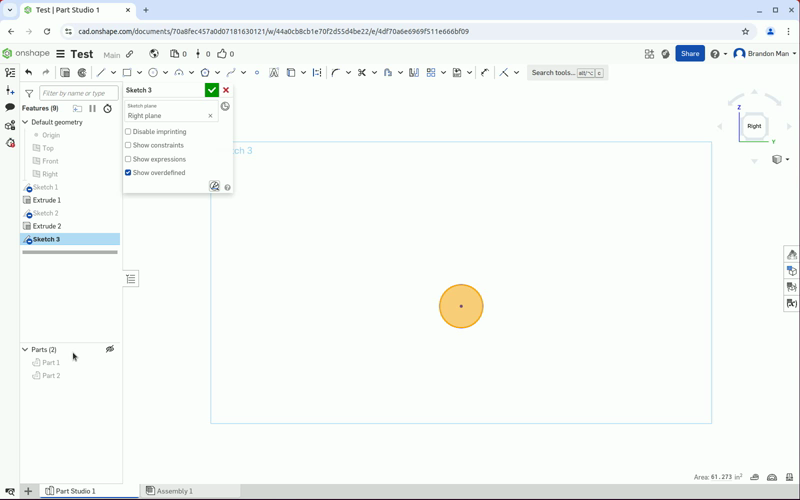
key(shift+e)
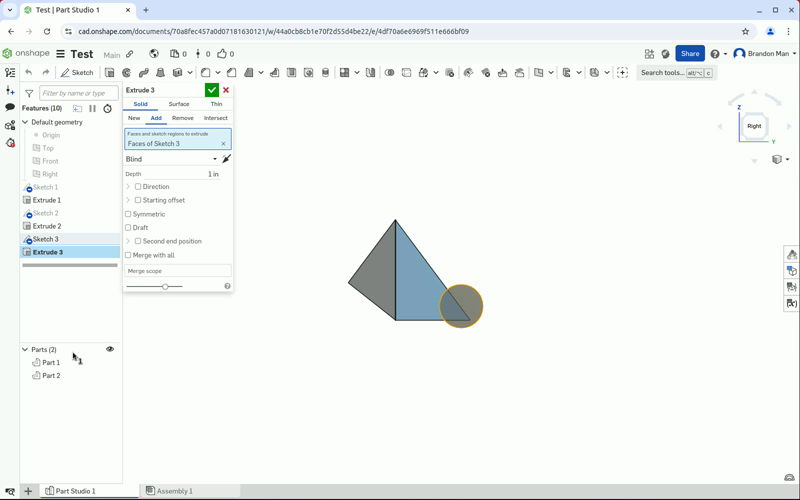
mouse_move(143, 106)
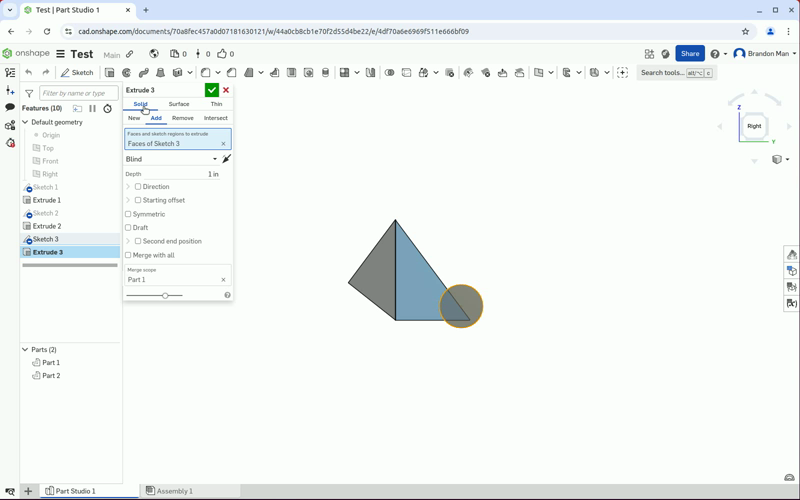
click(143, 106)
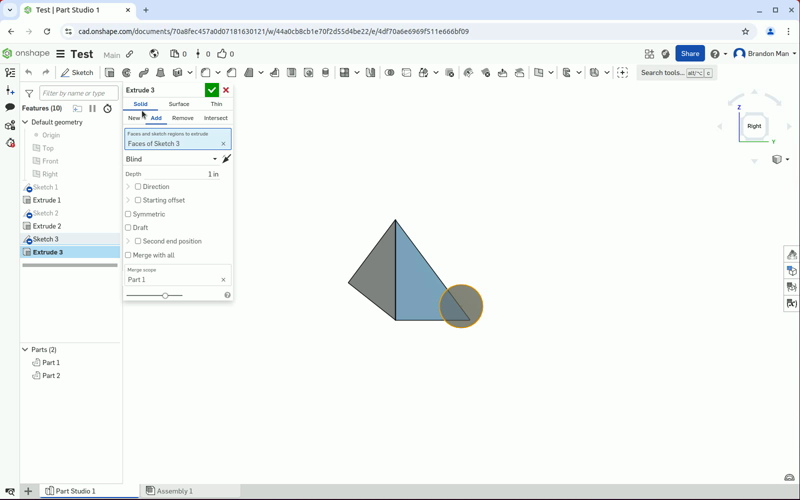
mouse_move(137, 120)
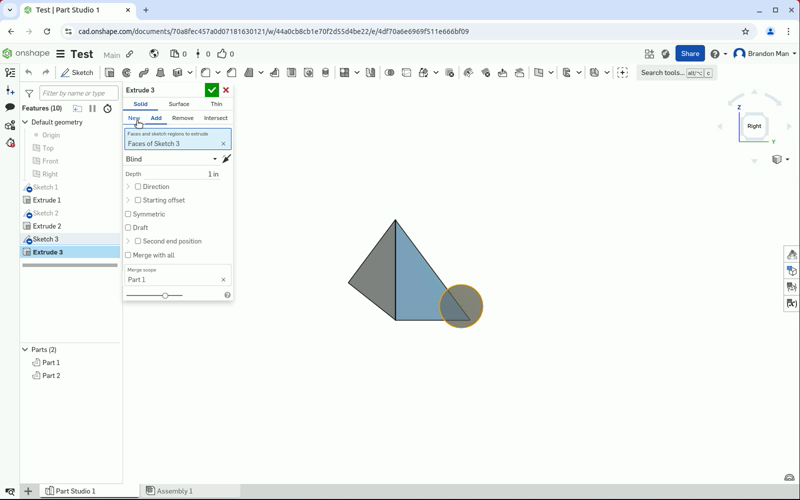
click(137, 120)
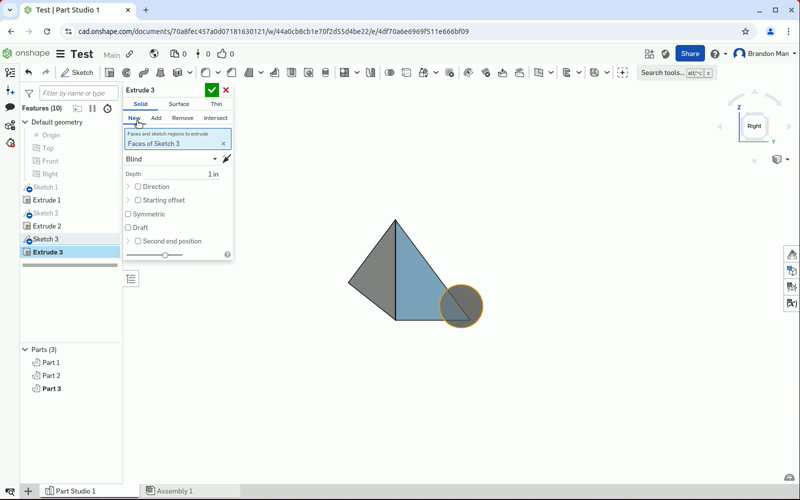
key(tab, 4)
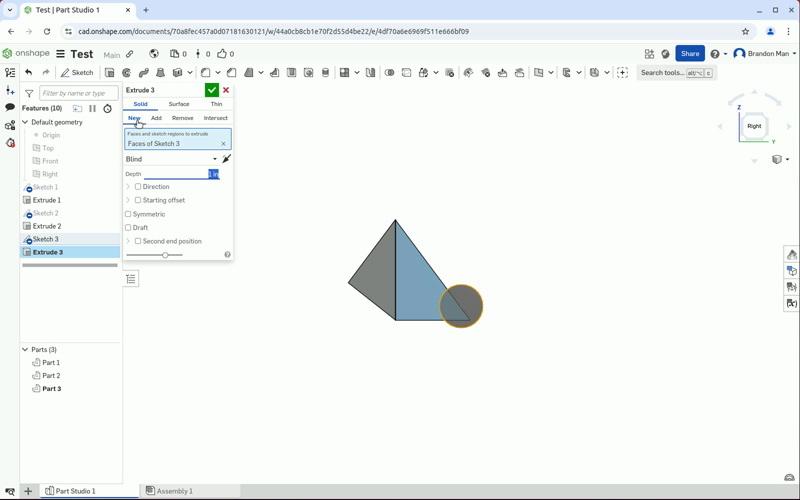
text(5.536)
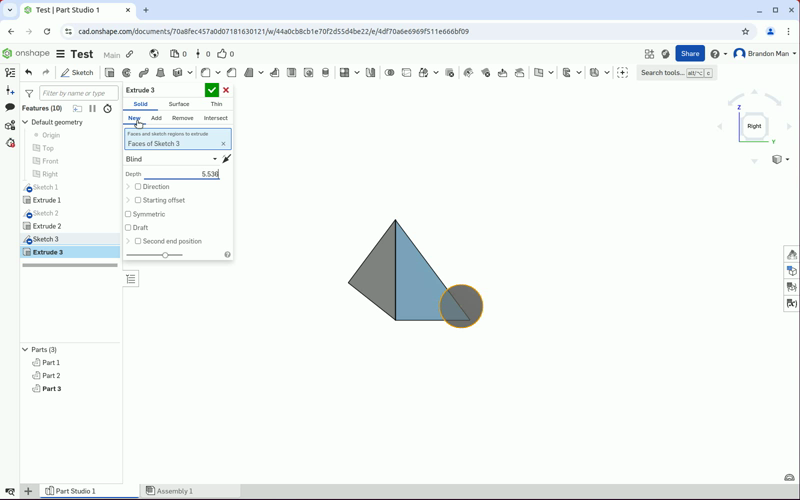
key(enter)
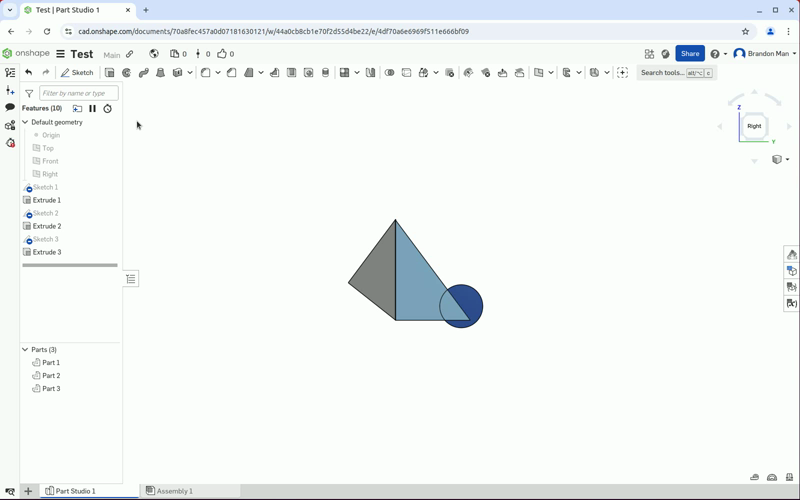
key(shift+h)
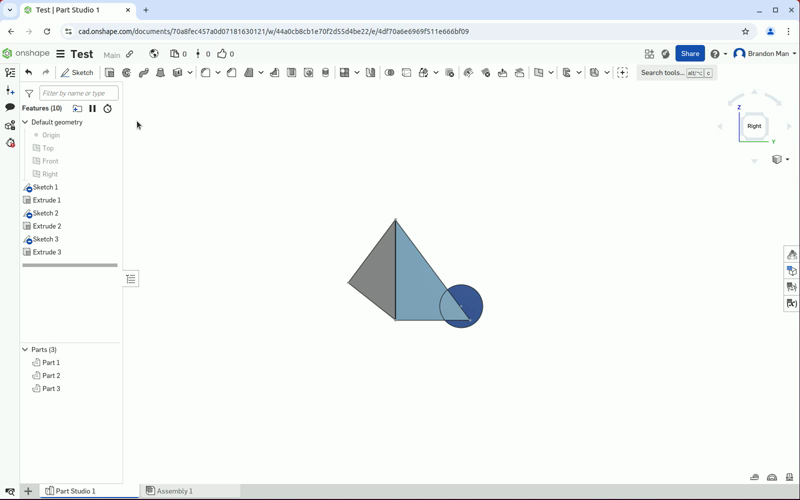
key(shift+h)
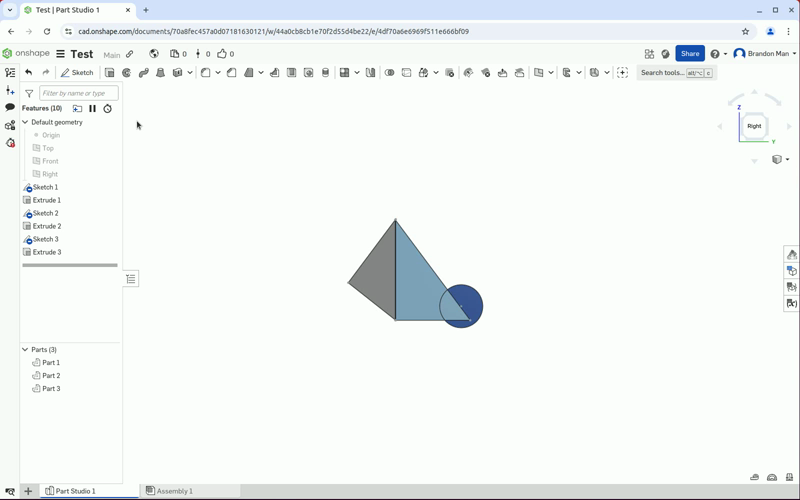
key(shift+7)
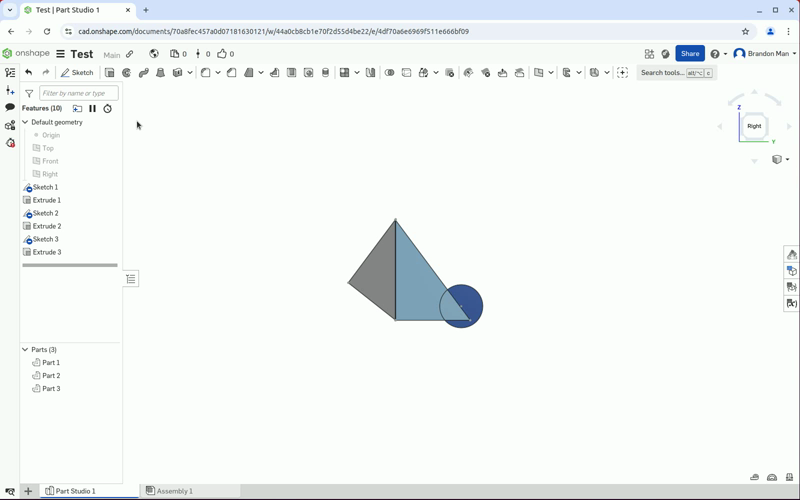
key(right, 2)
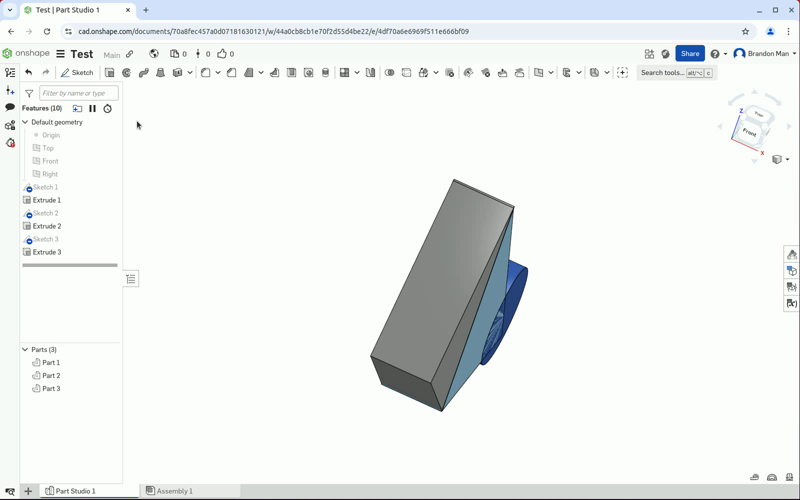
key(down, 2)
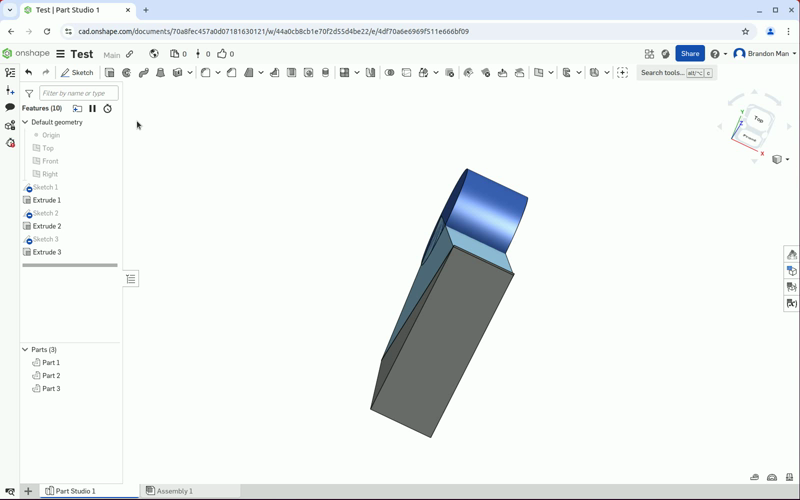
key(up, 2)
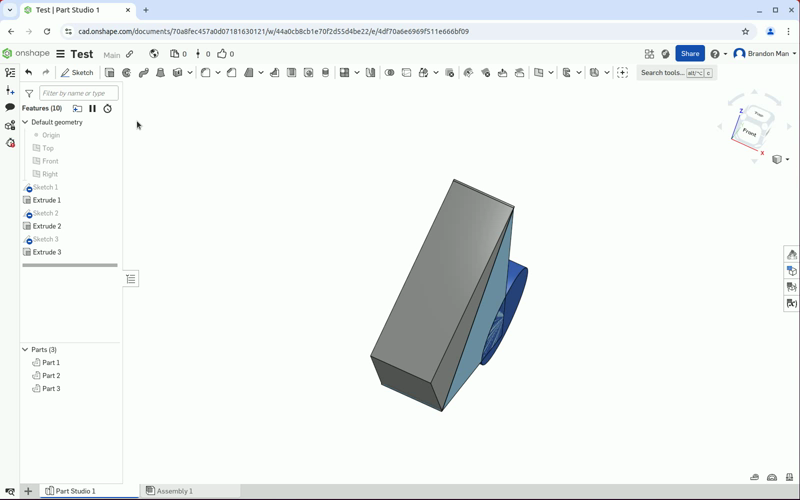
key(left, 2)
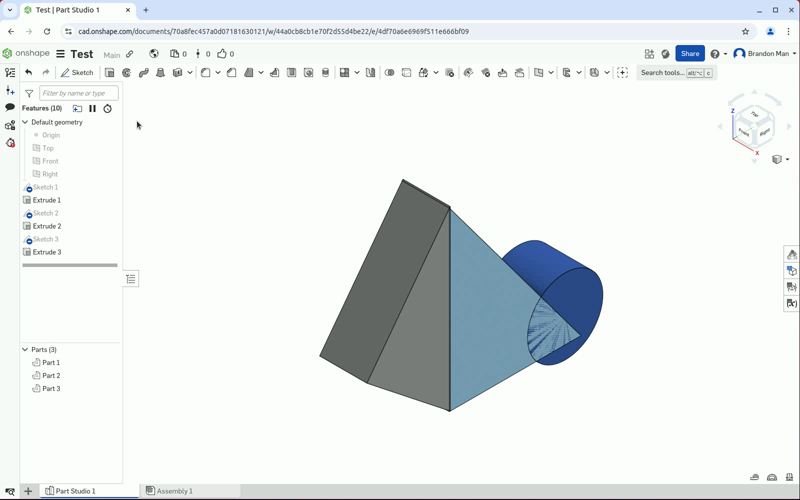
mouse_move(73, 189)
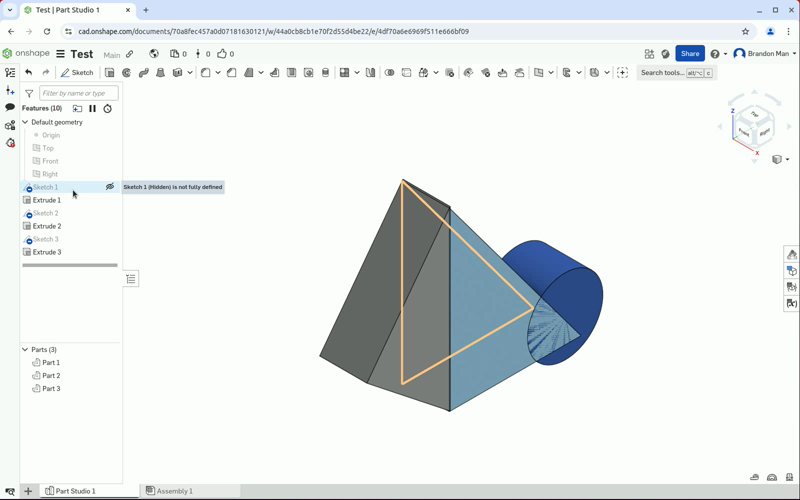
click(73, 189)